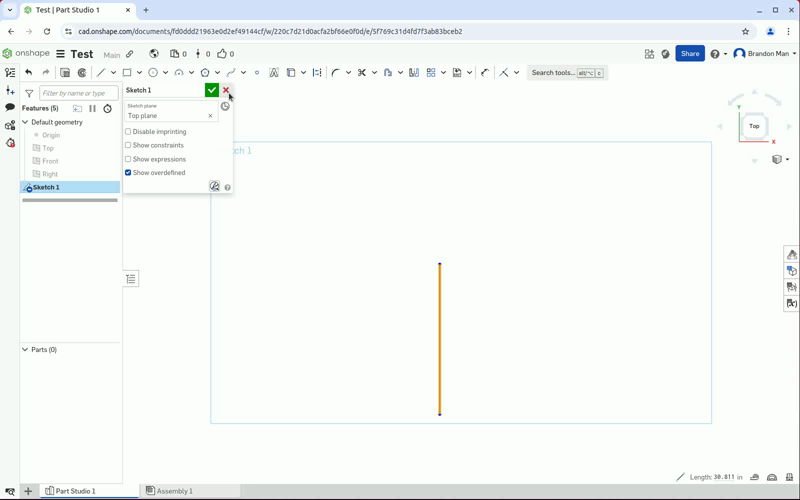
key(shift+h)
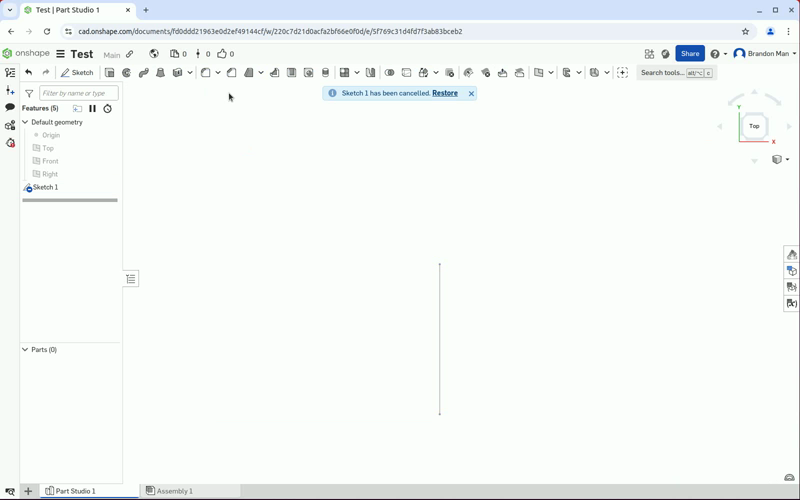
key(shift+s)
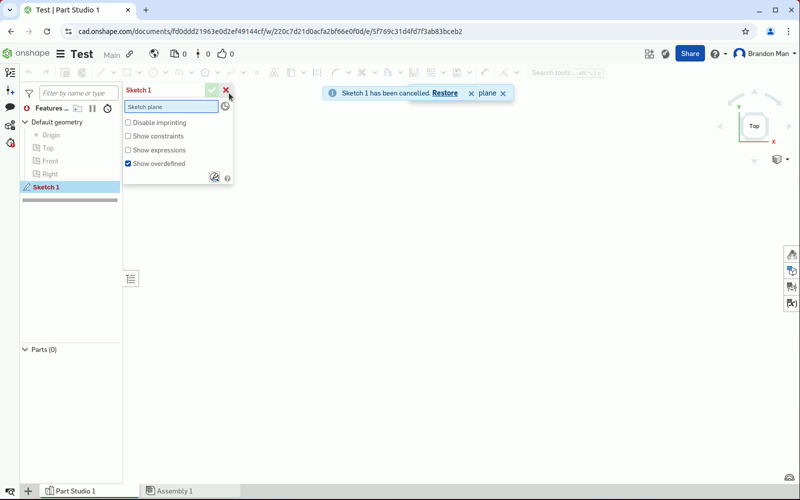
mouse_move(73, 150)
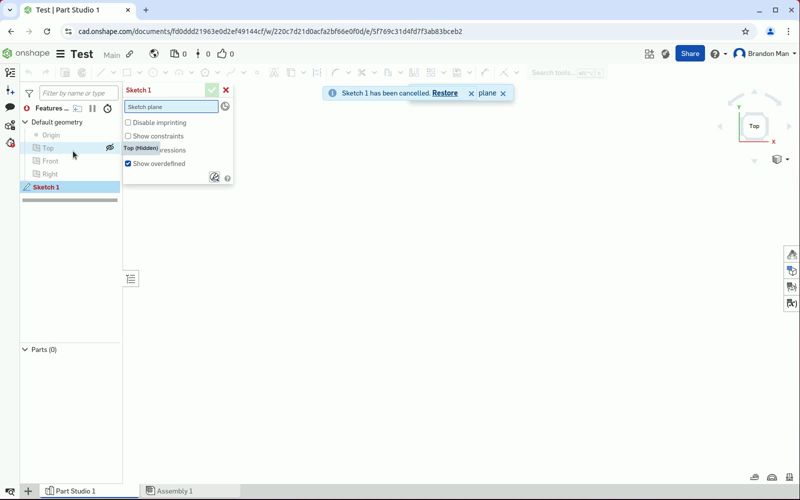
click(73, 150)
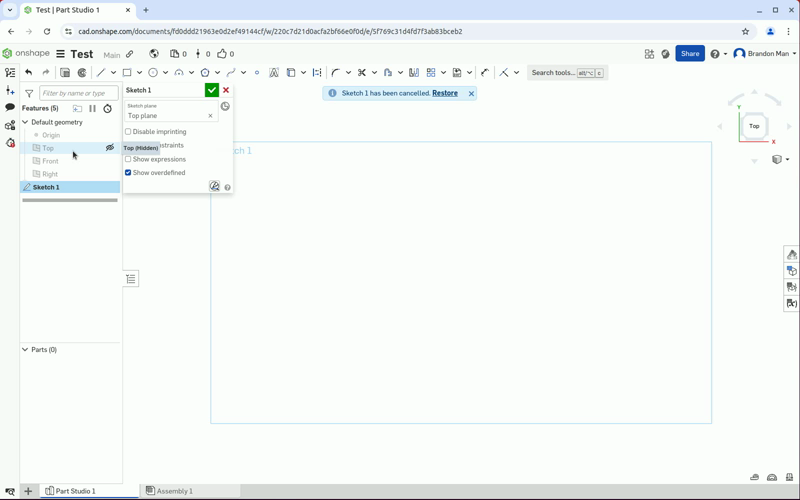
mouse_move(73, 352)
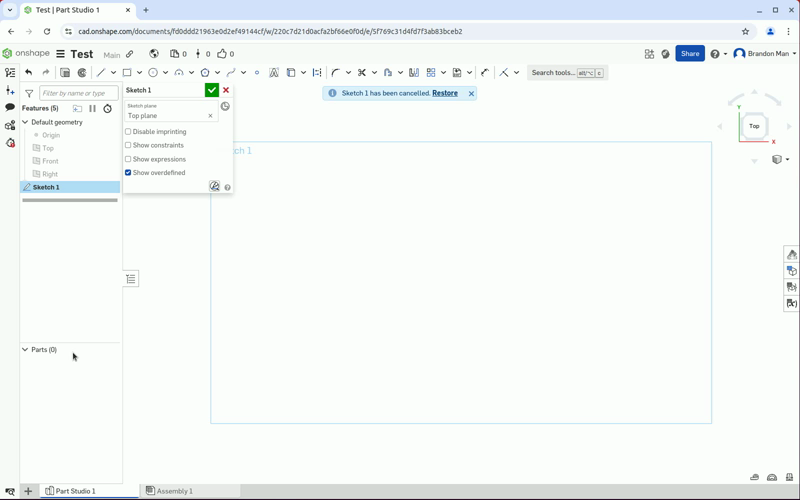
key(y)
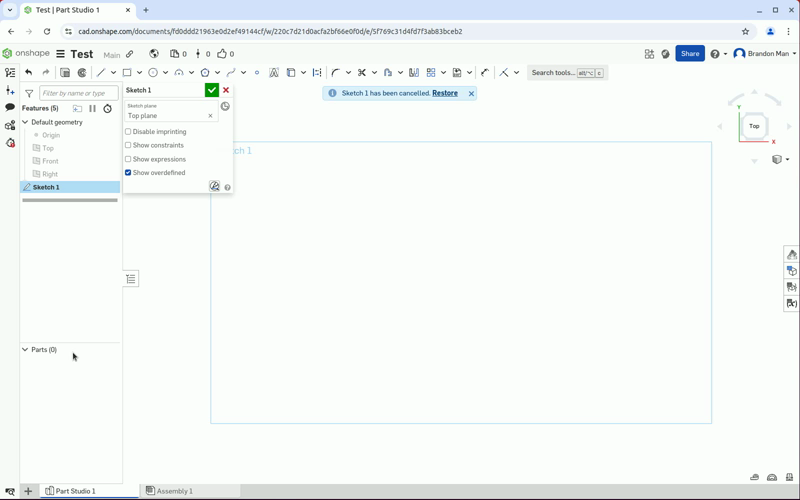
key(l)
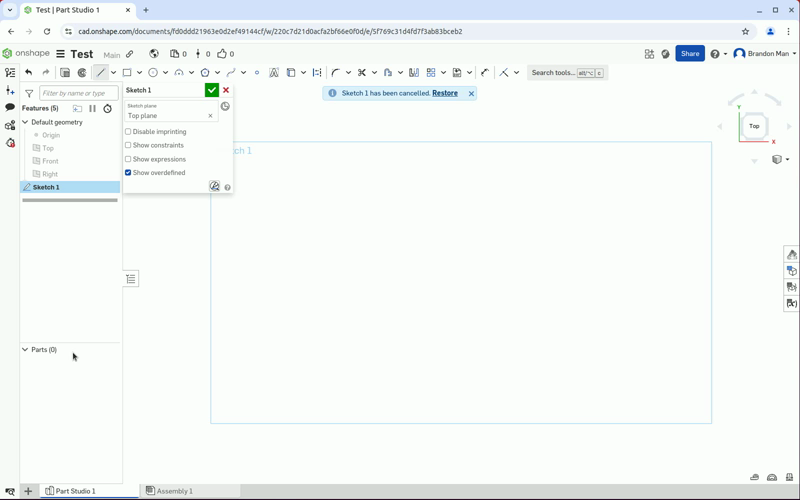
key_down(shift)
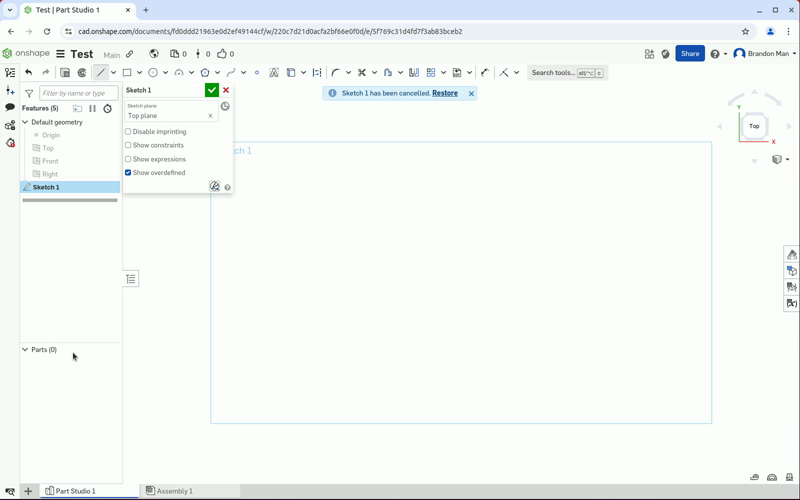
mouse_move(361, 375)
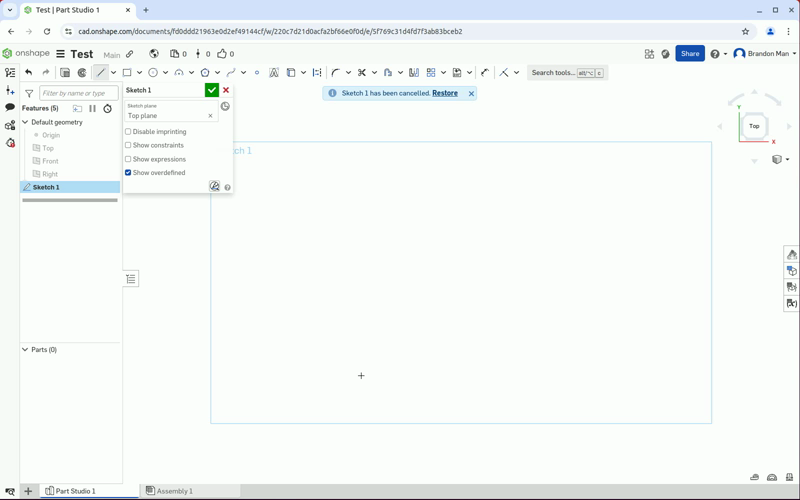
click(361, 375)
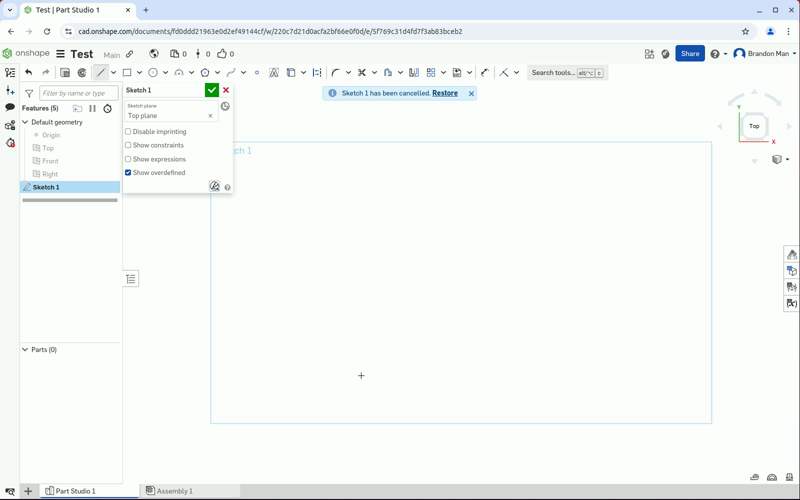
key_up(shift)
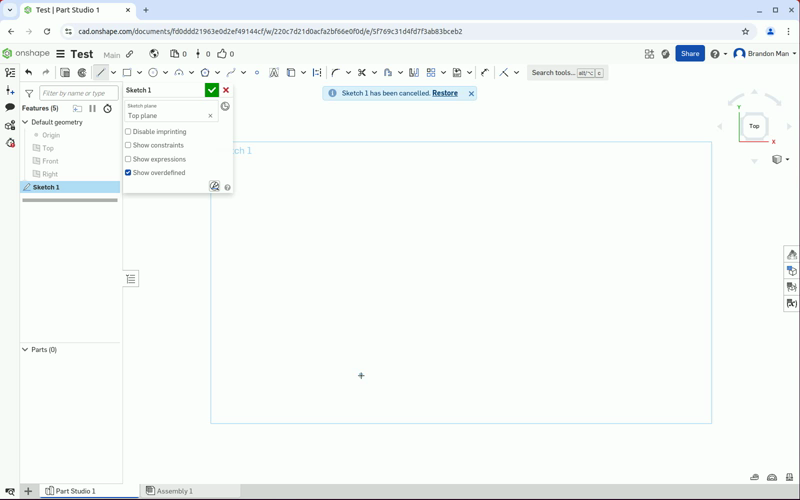
key_down(shift)
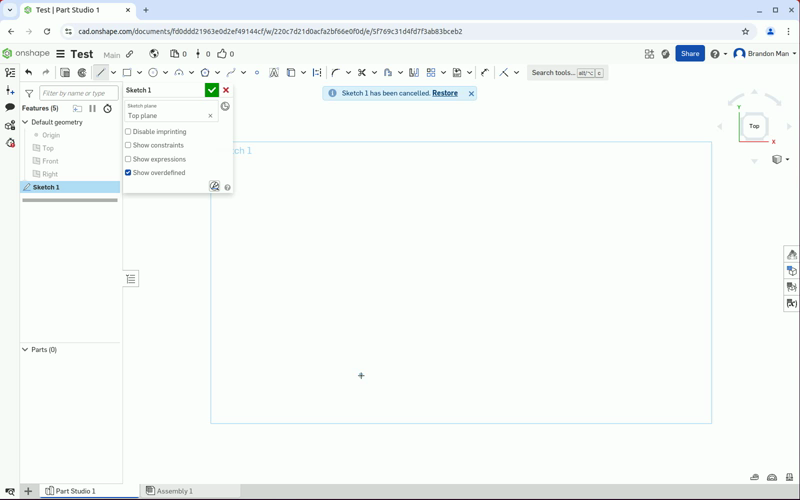
mouse_move(558, 375)
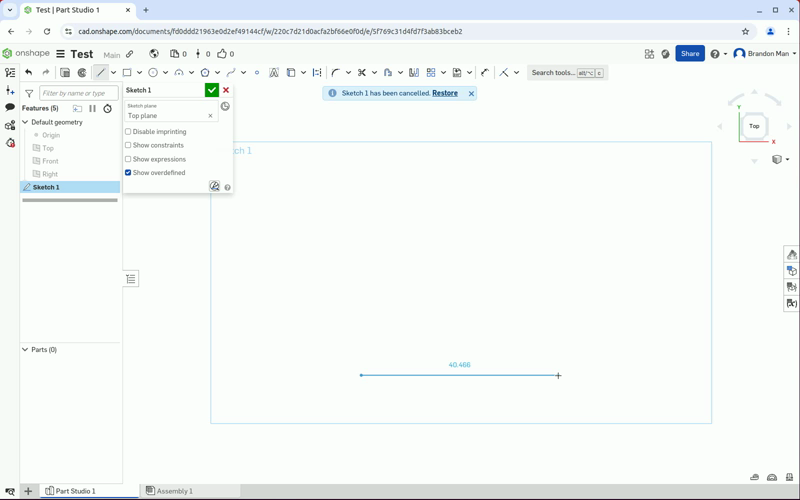
click(558, 375)
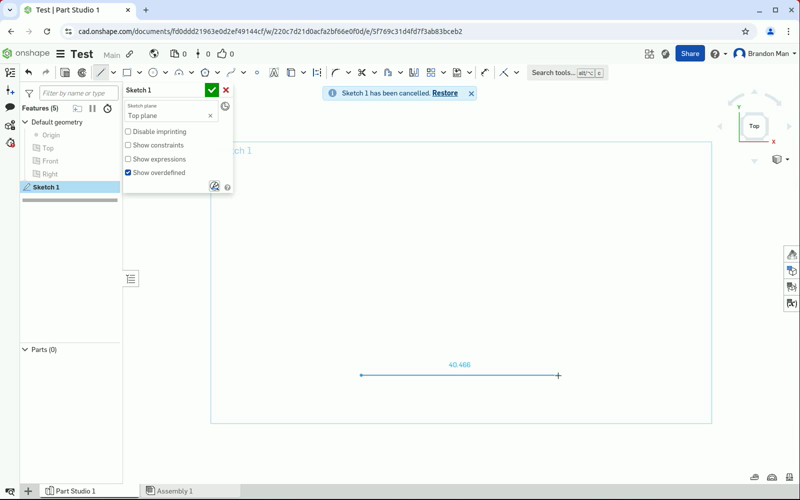
key_up(shift)
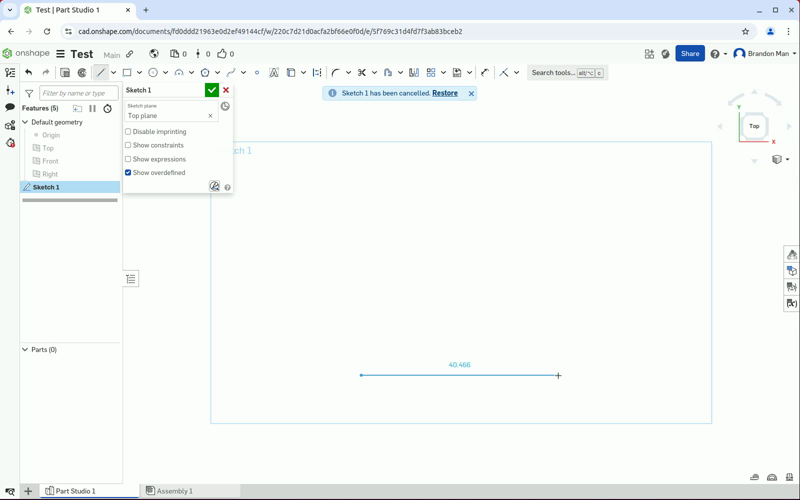
key_down(shift)
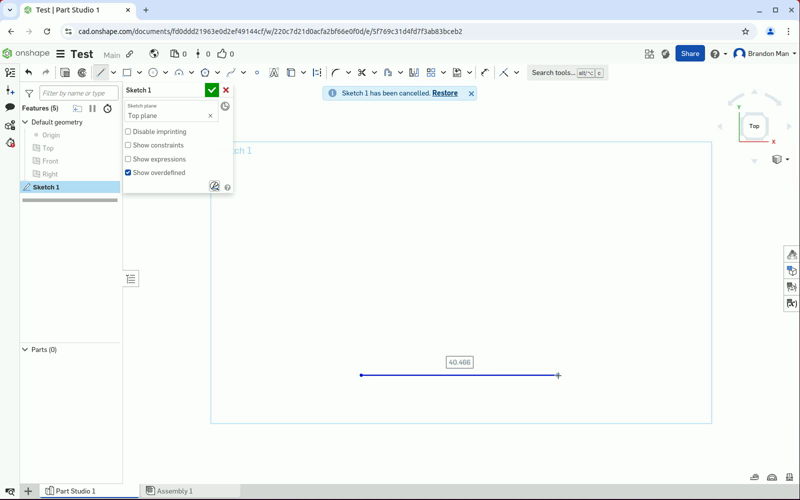
mouse_move(558, 190)
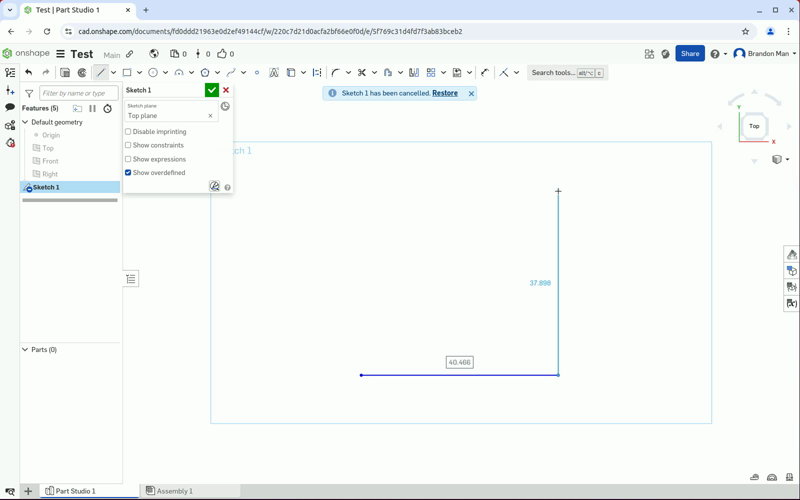
click(558, 190)
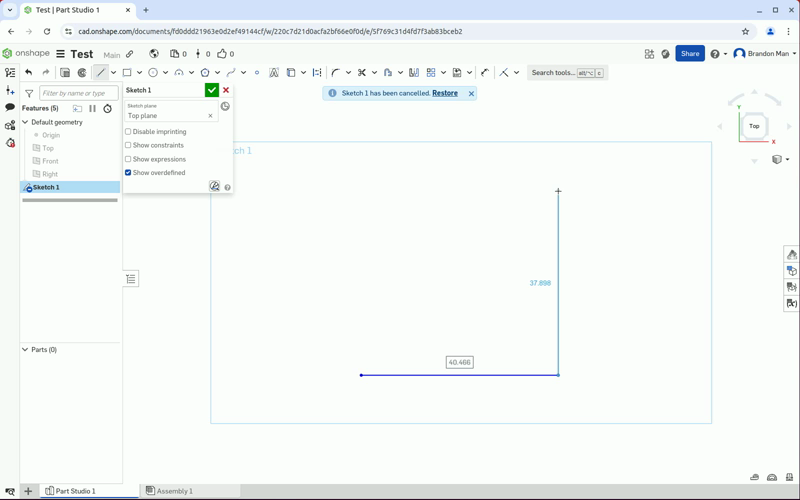
key_up(shift)
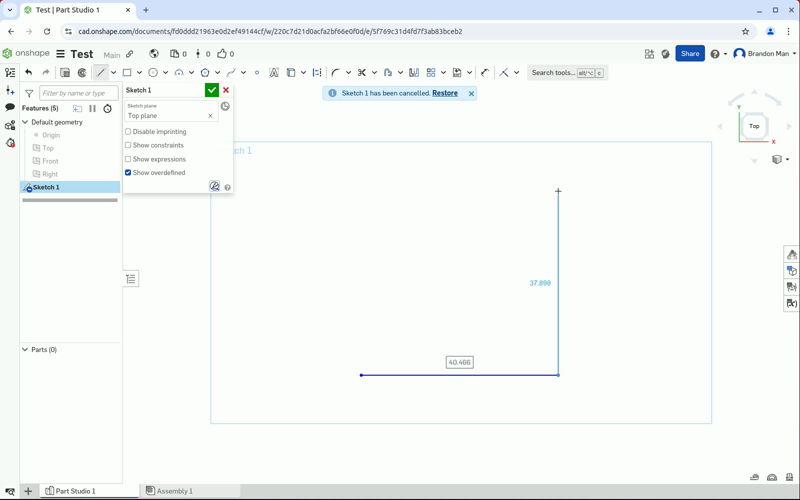
key_down(shift)
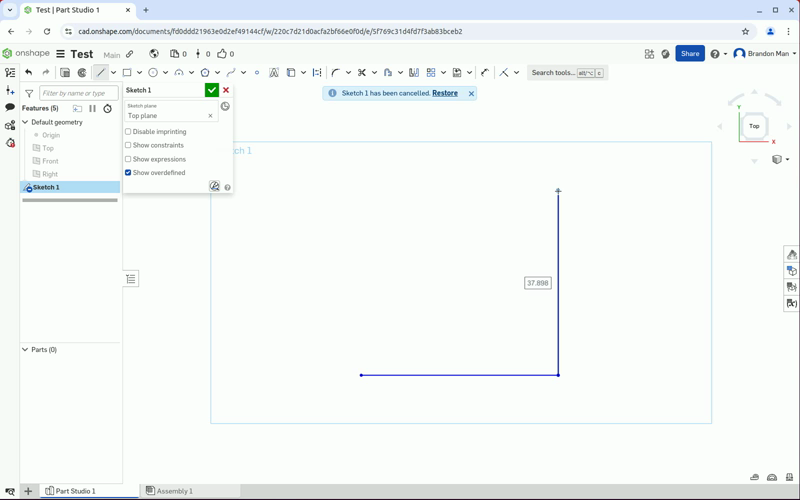
mouse_move(361, 190)
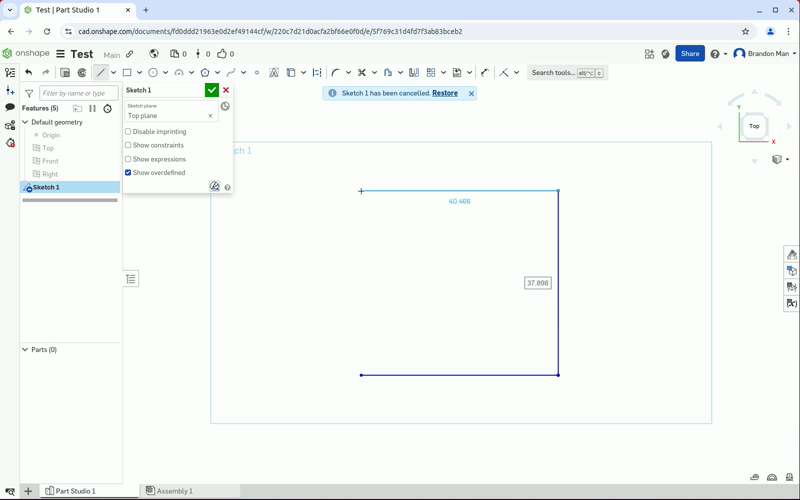
click(361, 190)
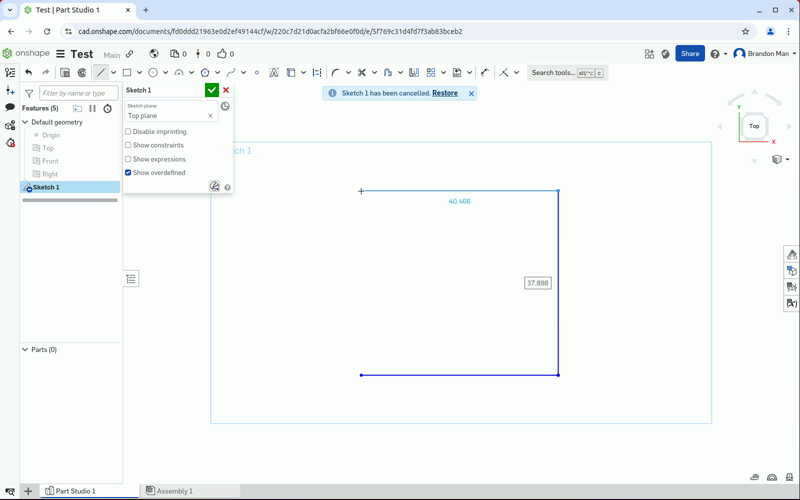
key_up(shift)
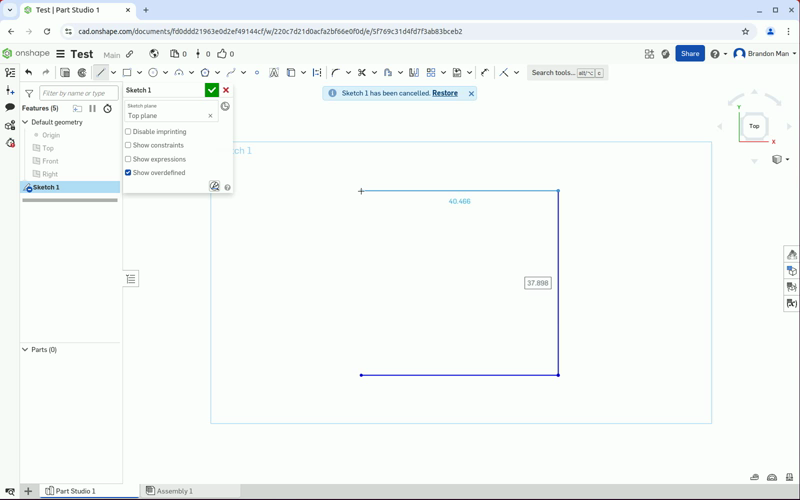
key_down(shift)
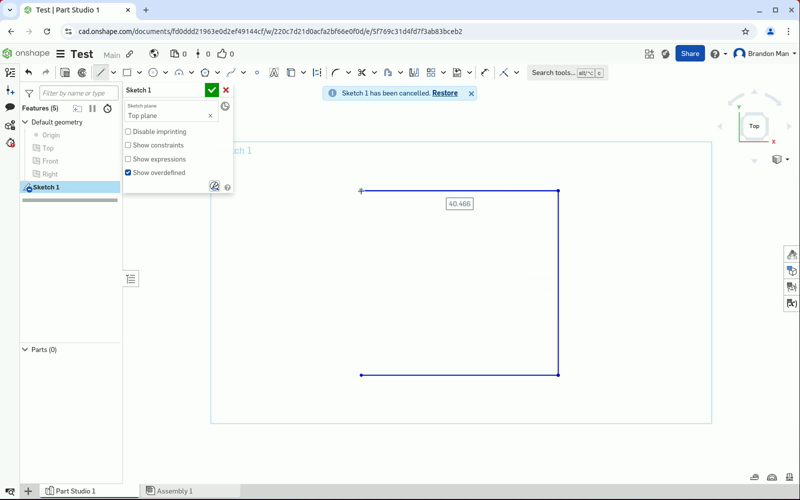
mouse_move(361, 375)
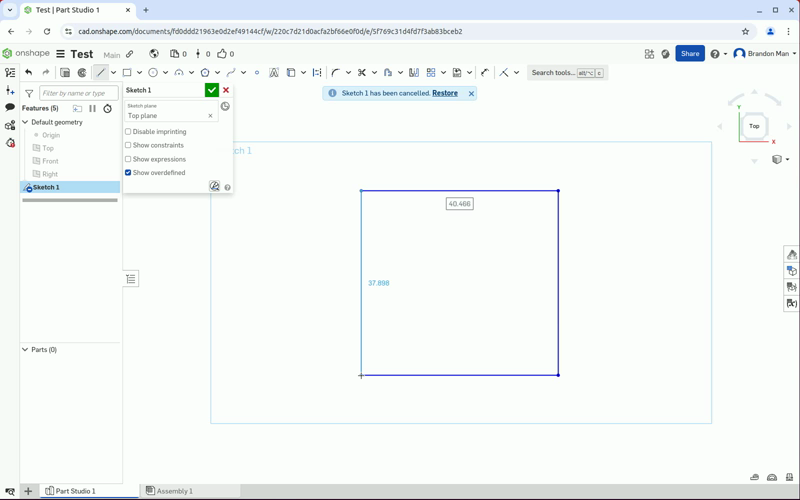
key_up(shift)
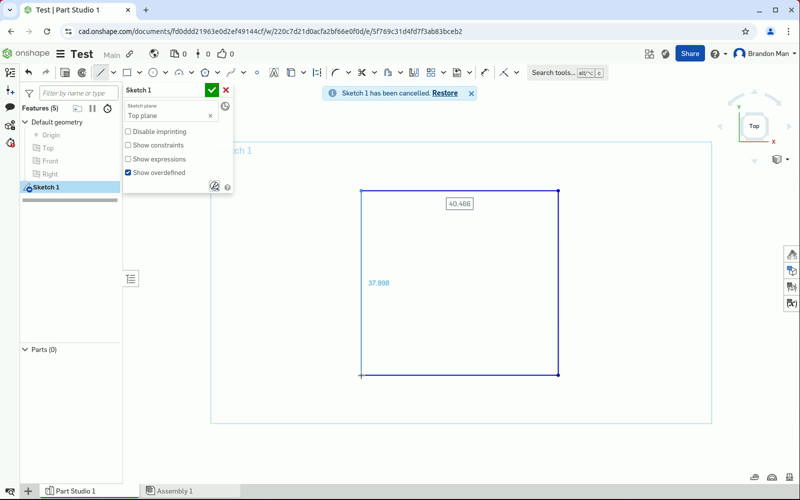
click(361, 375)
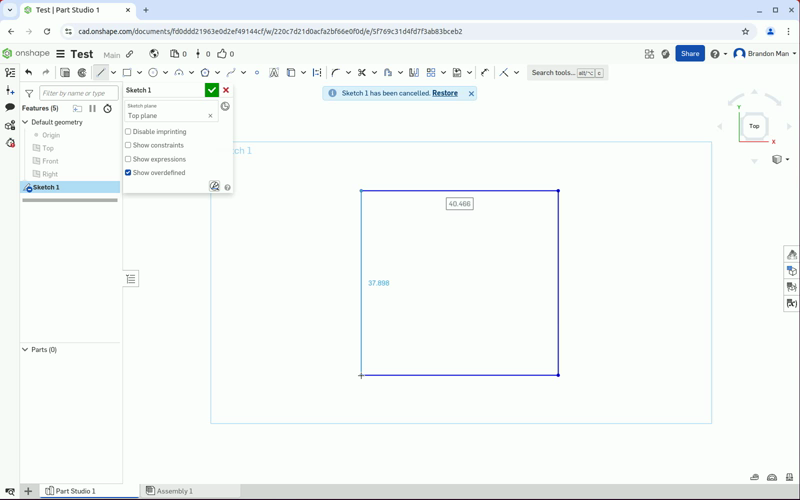
key(esc)
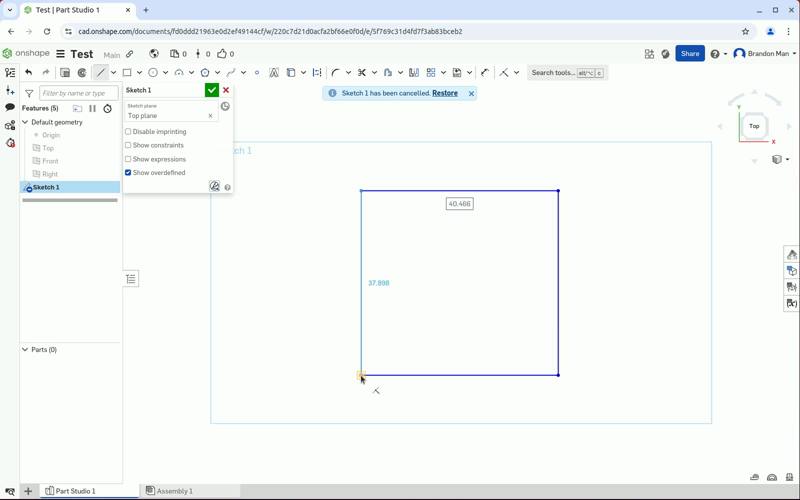
mouse_move(472, 303)
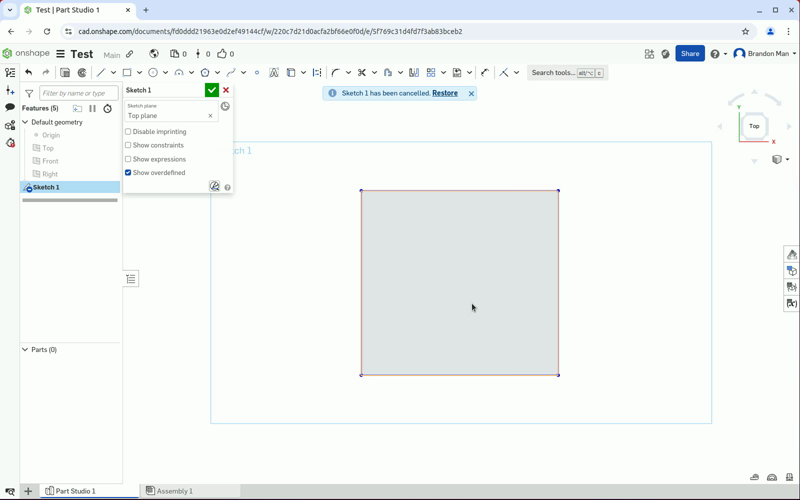
click(472, 303)
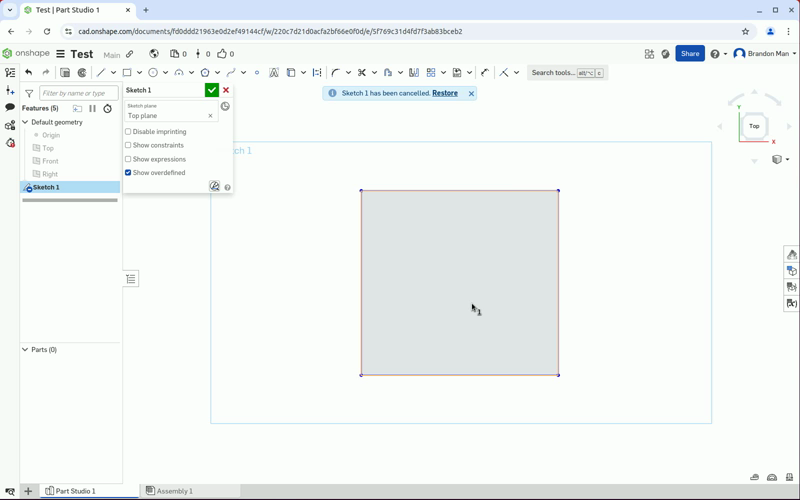
mouse_move(73, 352)
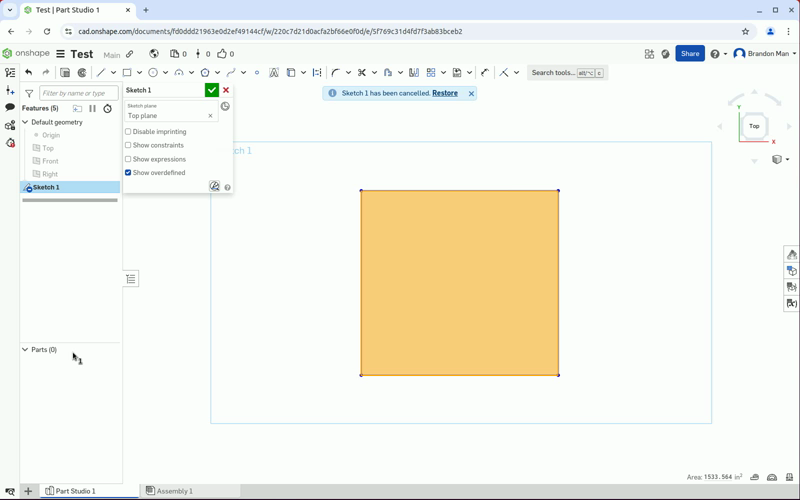
key(shift+y)
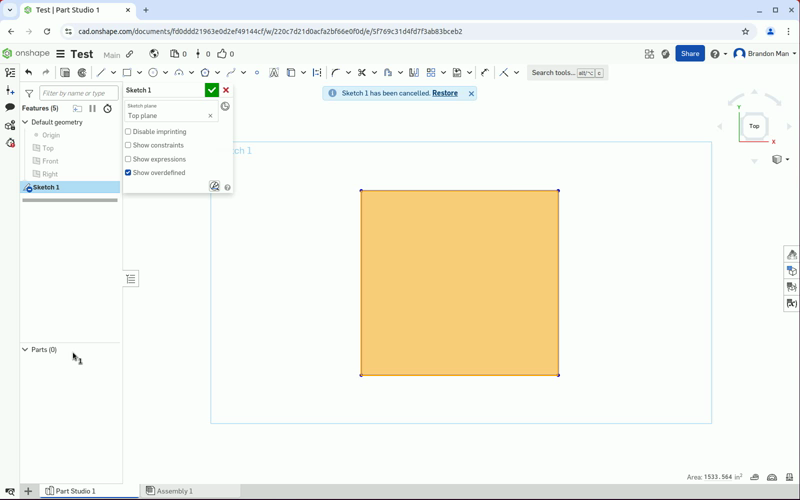
key(shift+e)
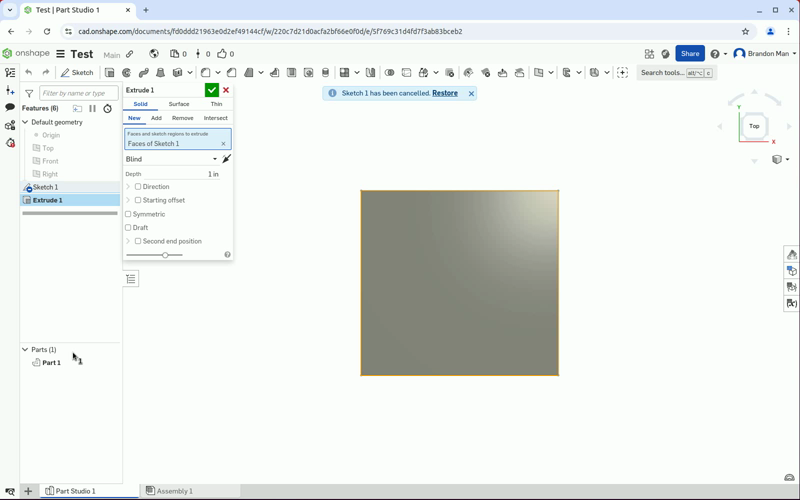
mouse_move(143, 106)
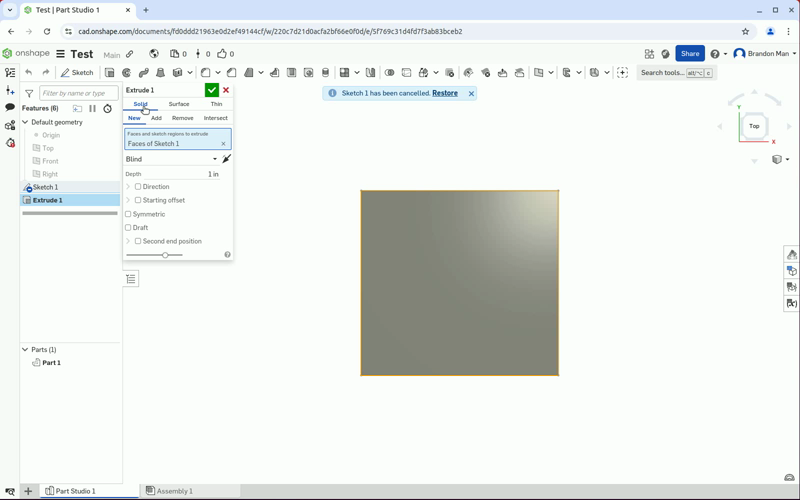
click(143, 106)
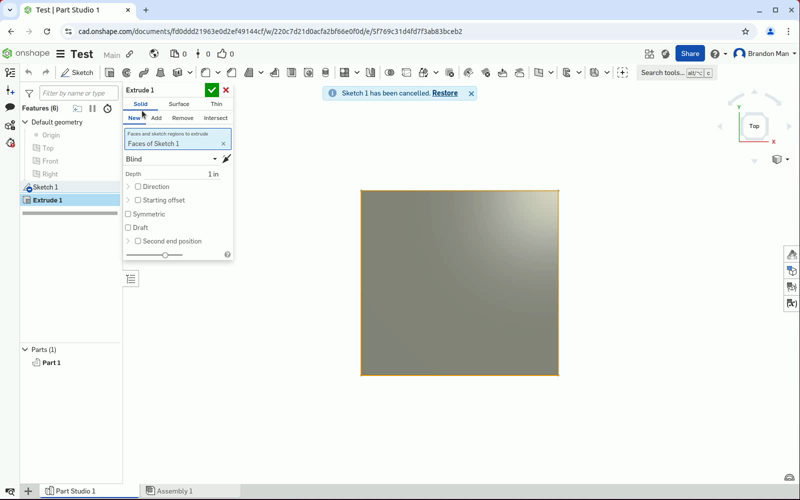
mouse_move(137, 120)
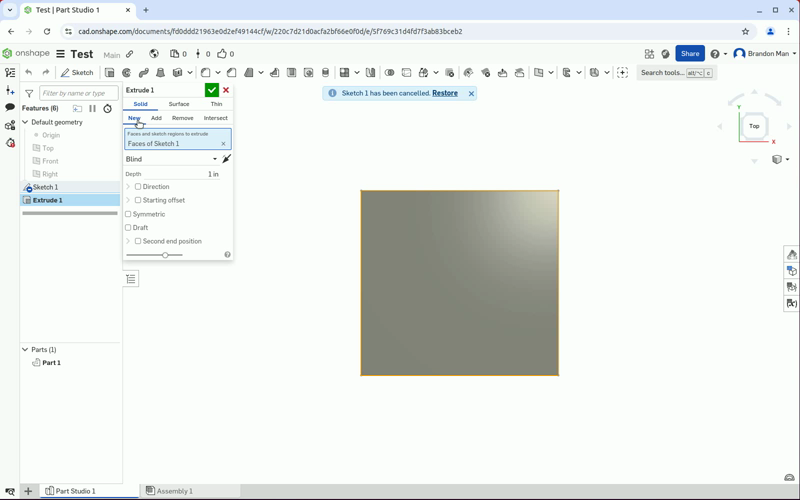
click(137, 120)
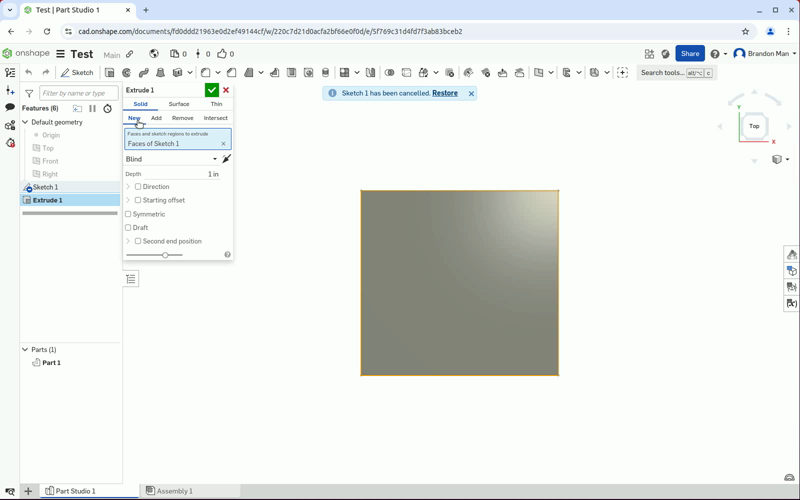
key(tab, 4)
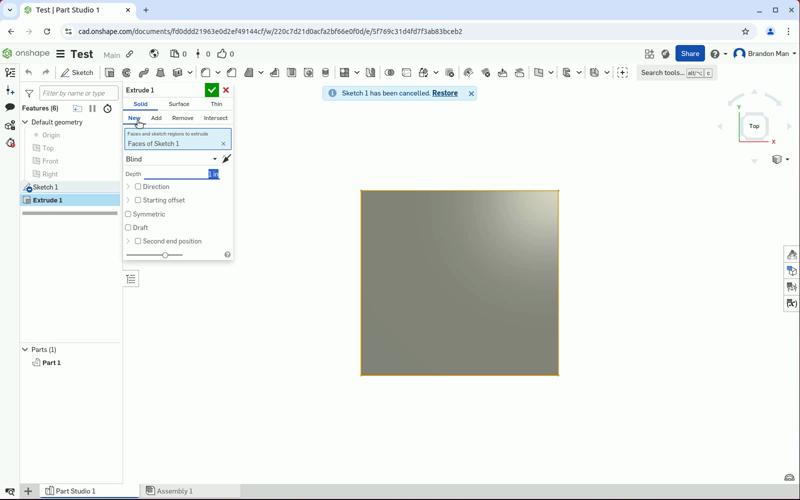
text(23.108)
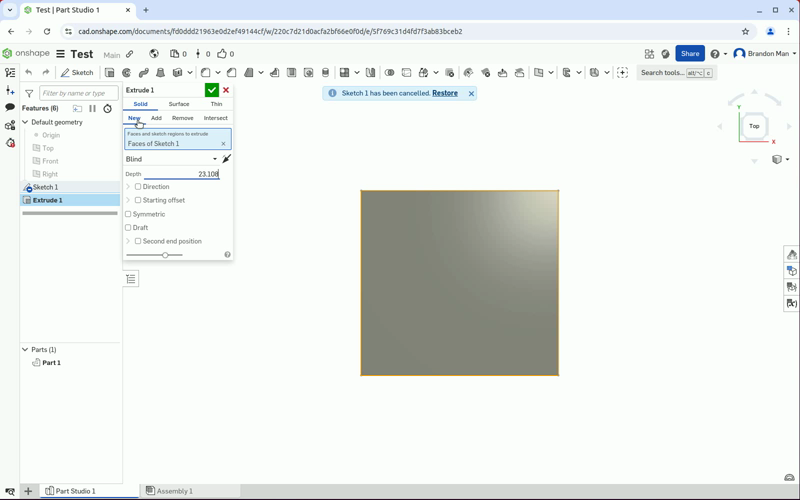
key(enter)
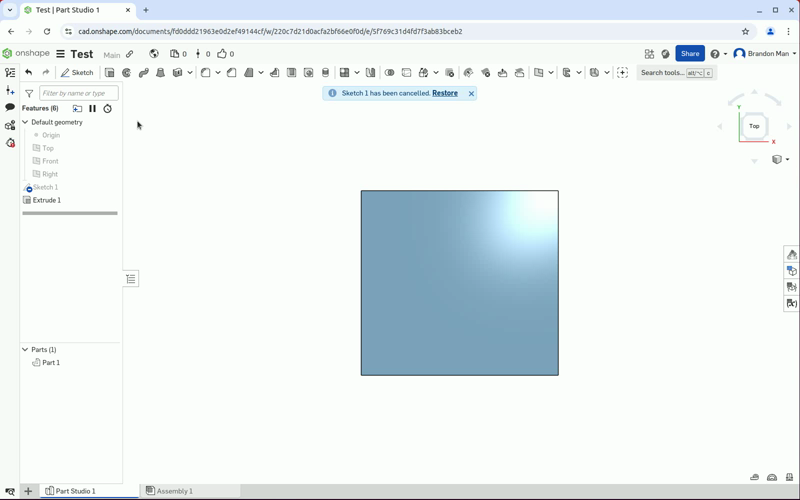
key(shift+h)
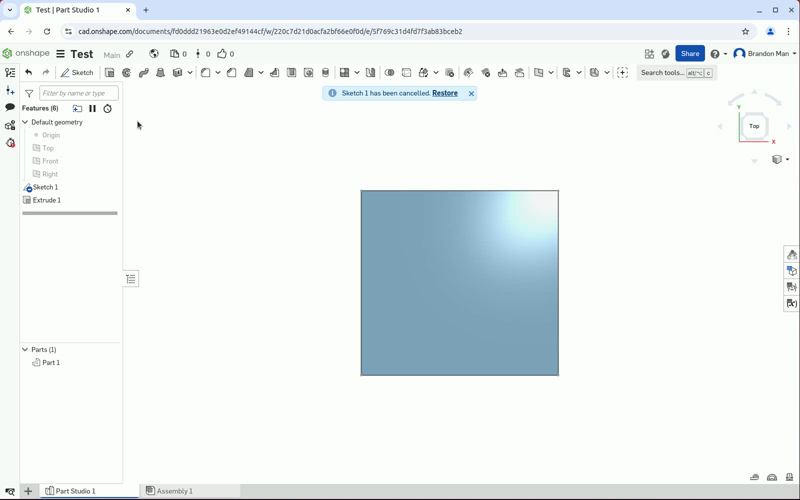
key(shift+h)
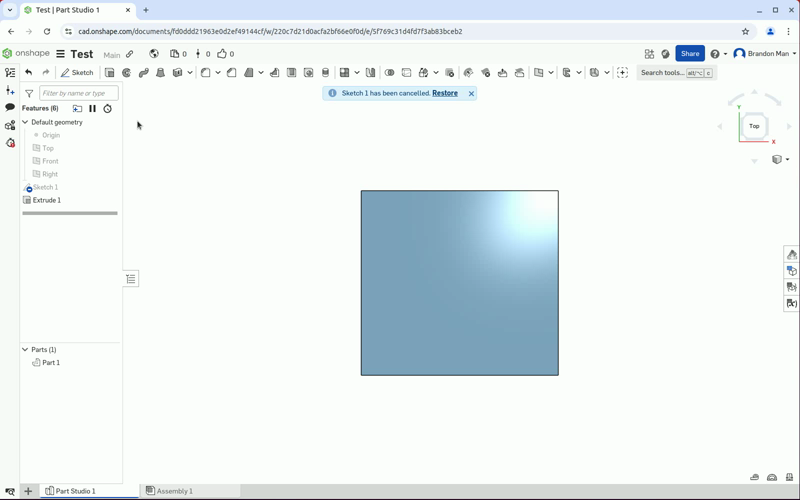
mouse_move(73, 189)
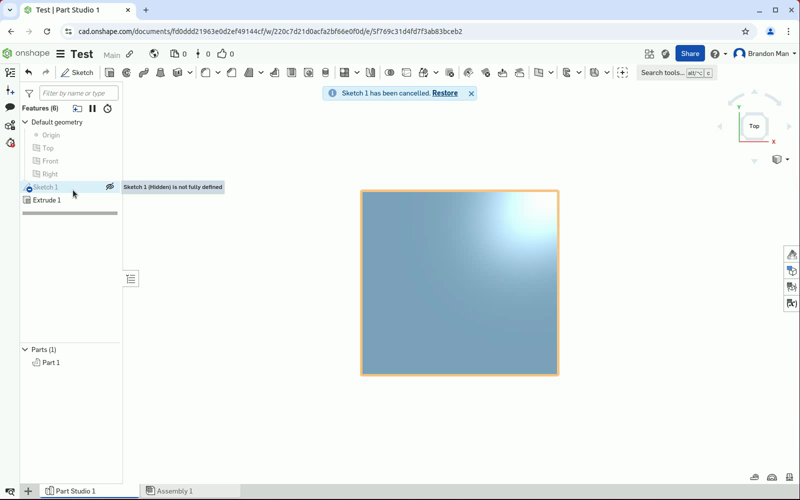
click(73, 189)
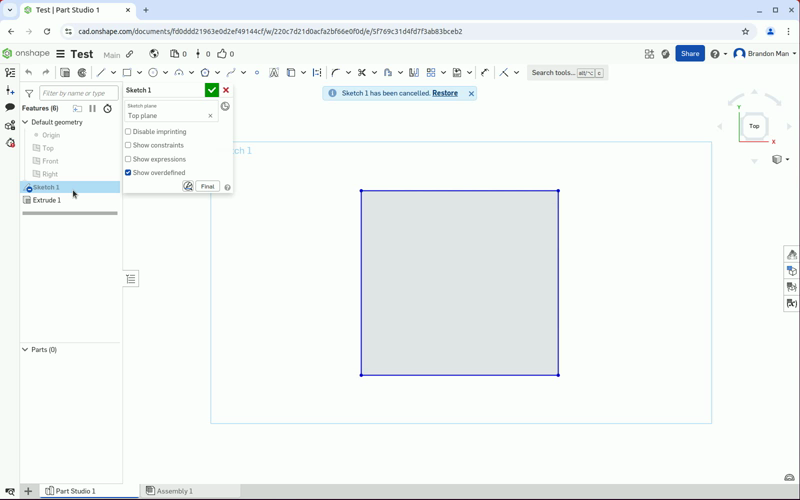
mouse_move(229, 92)
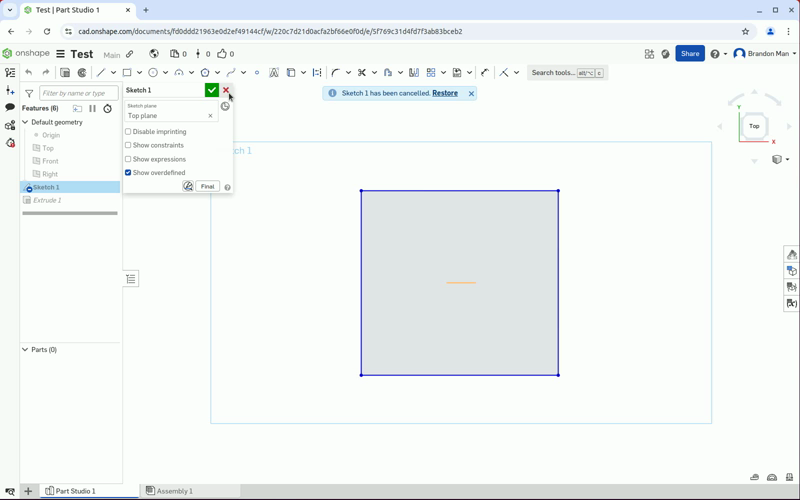
click(229, 92)
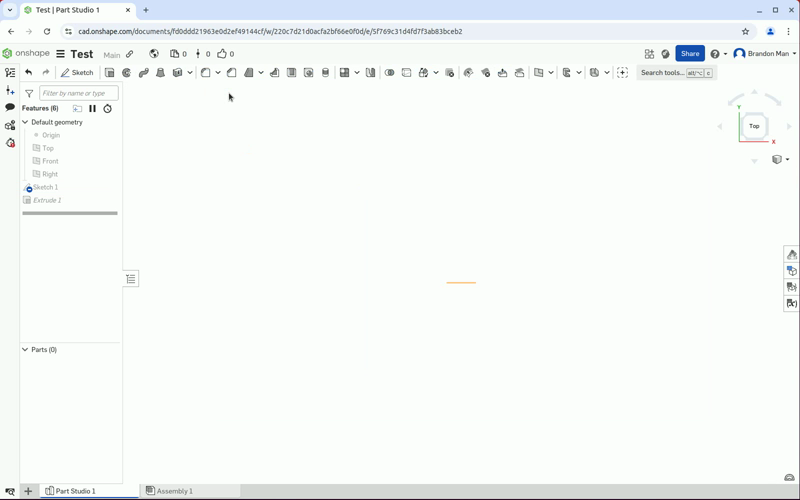
mouse_move(73, 352)
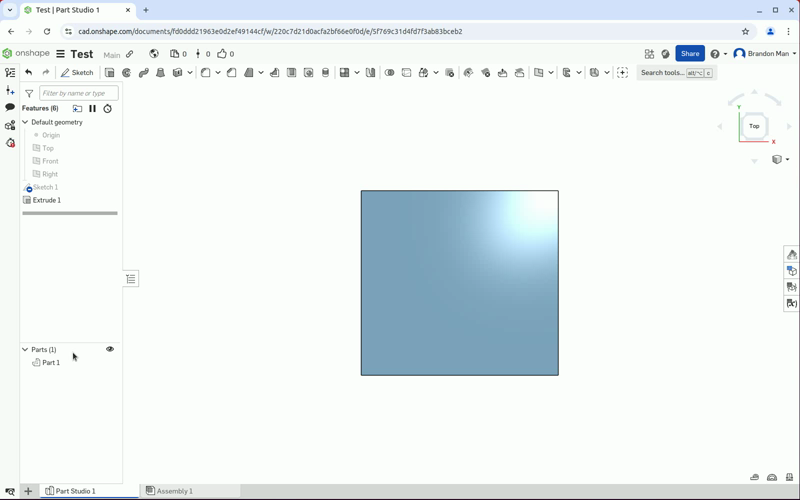
key(y)
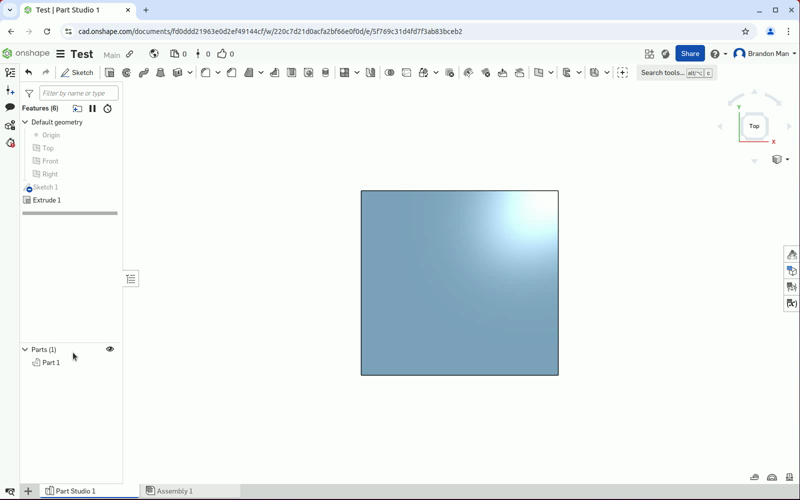
key(shift+p)
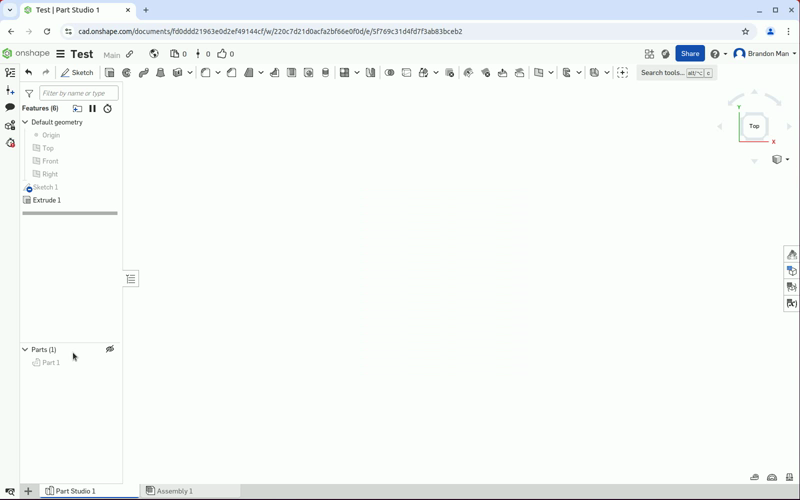
key(space)
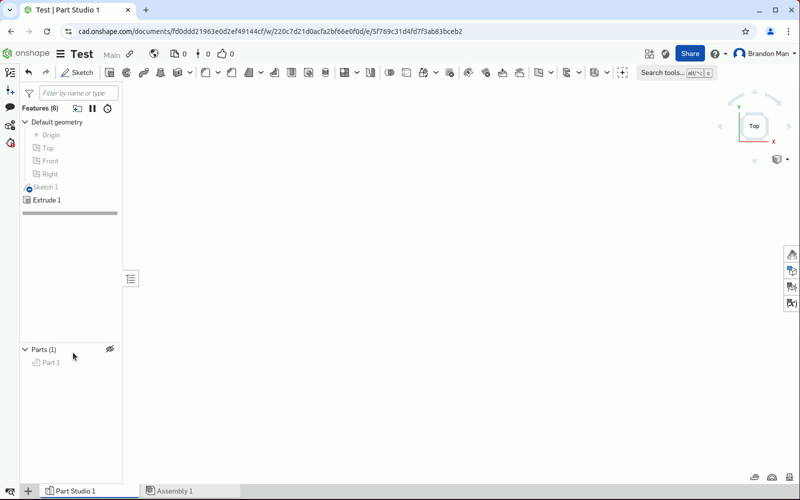
key_down(shift)
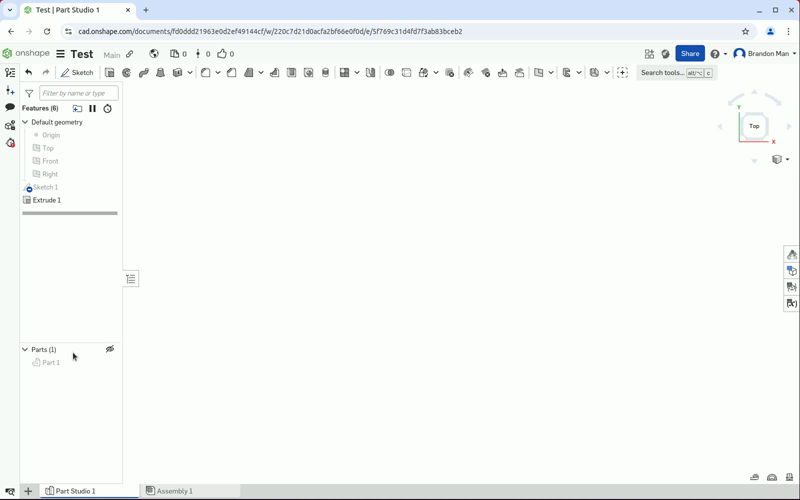
key(up)
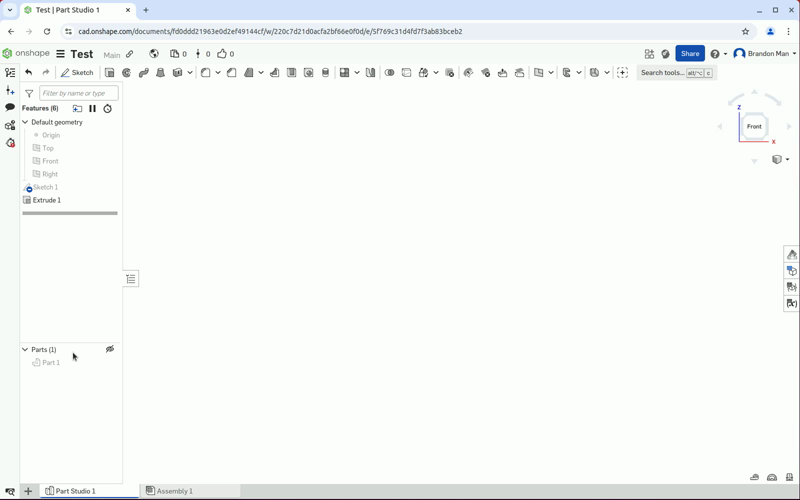
key_up(shift)
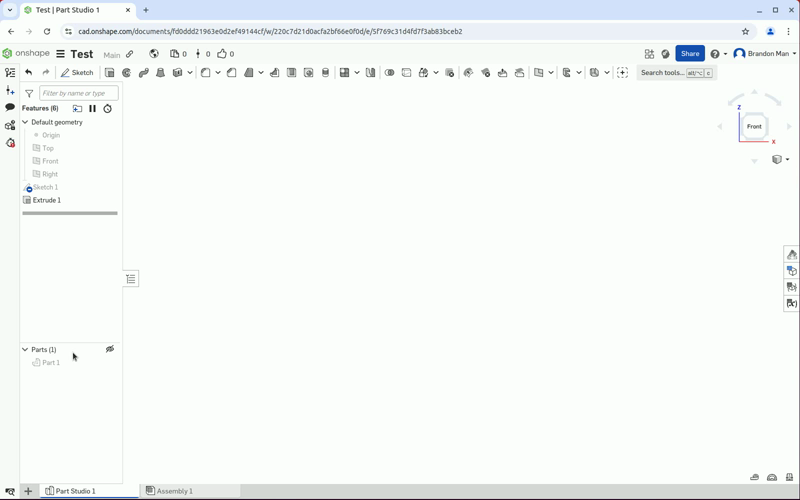
mouse_move(73, 352)
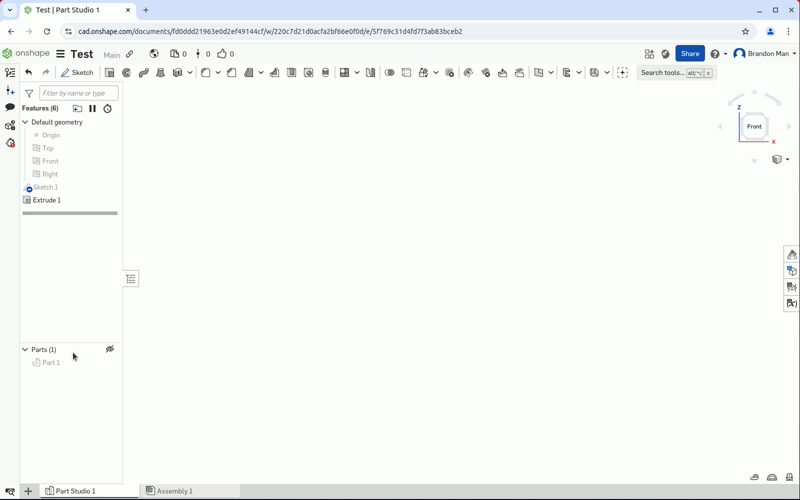
key(shift+y)
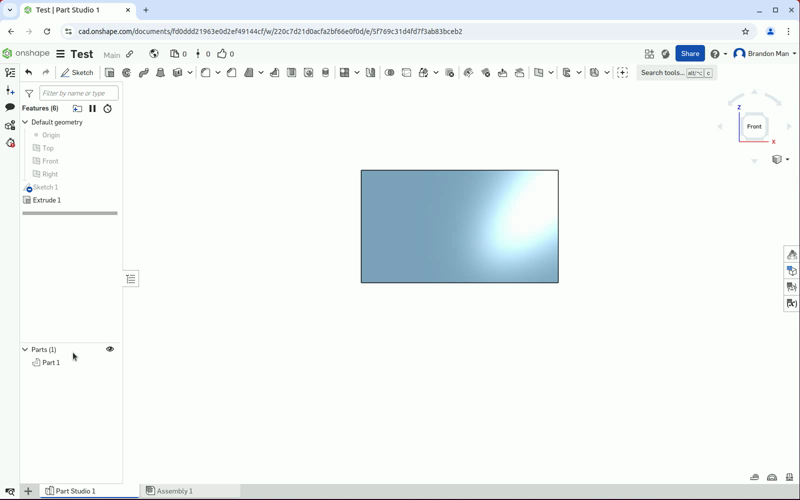
mouse_move(541, 75)
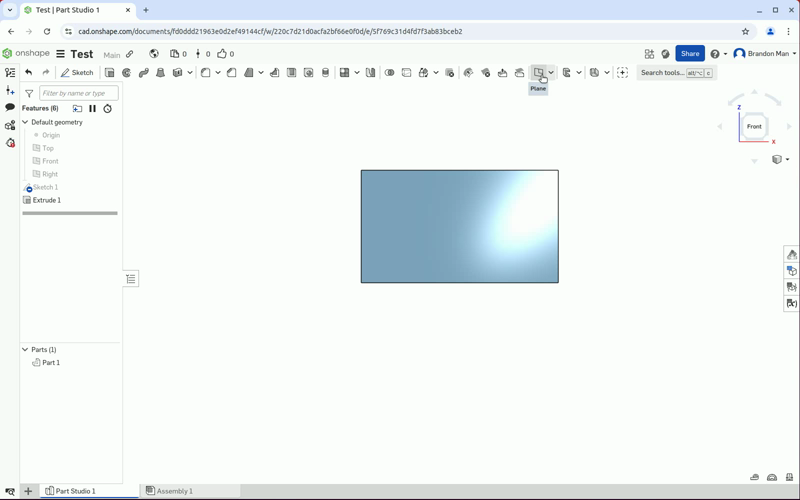
click(541, 75)
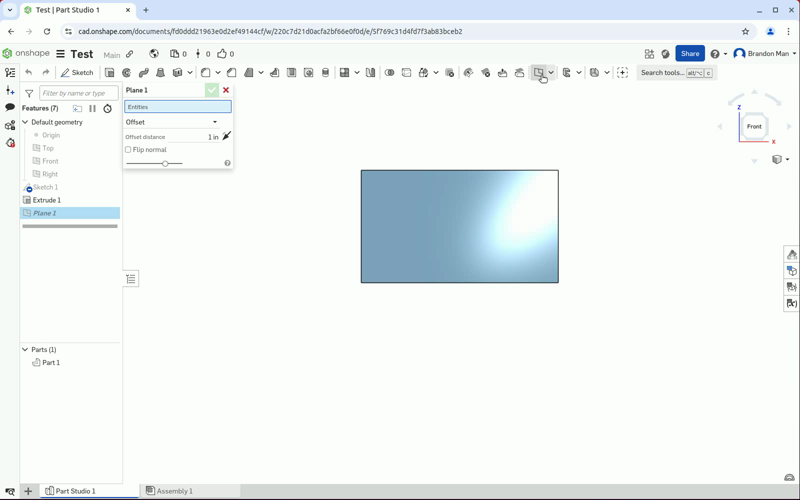
mouse_move(73, 163)
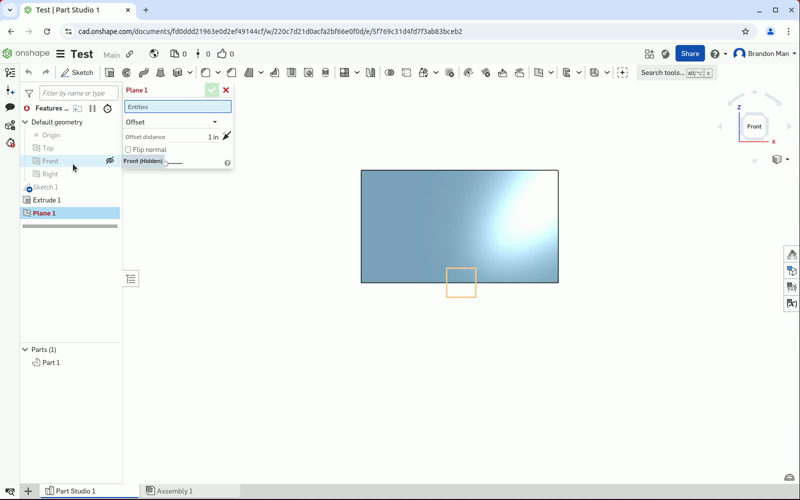
click(73, 163)
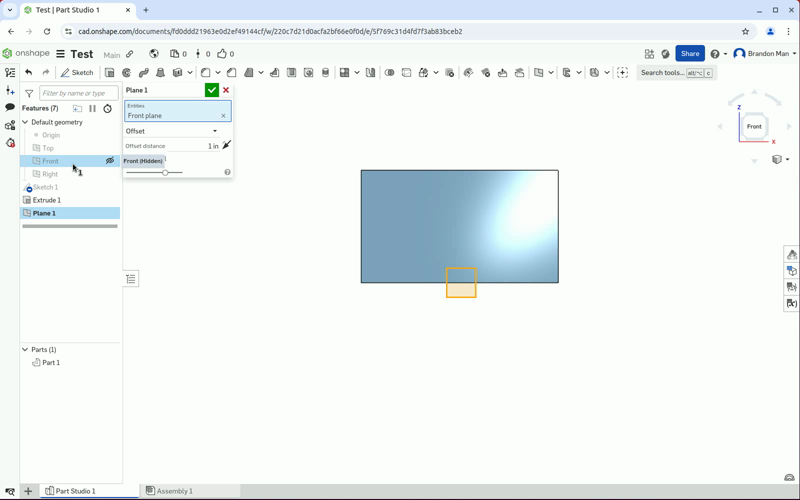
key(tab, 2)
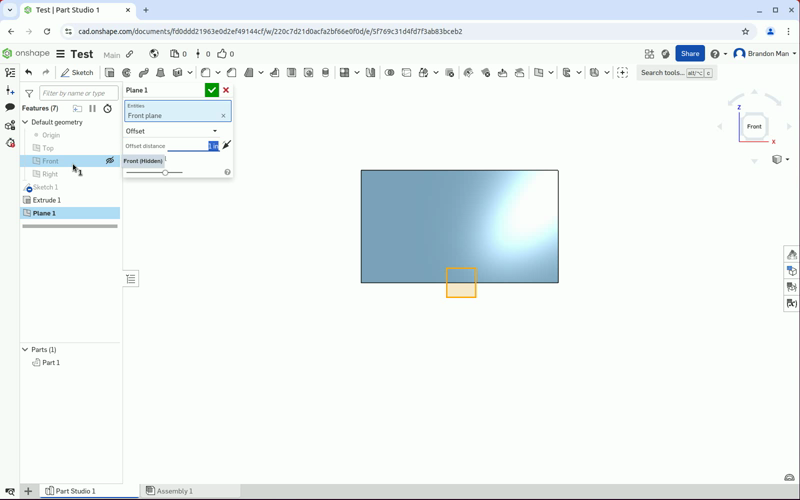
text(19.01)
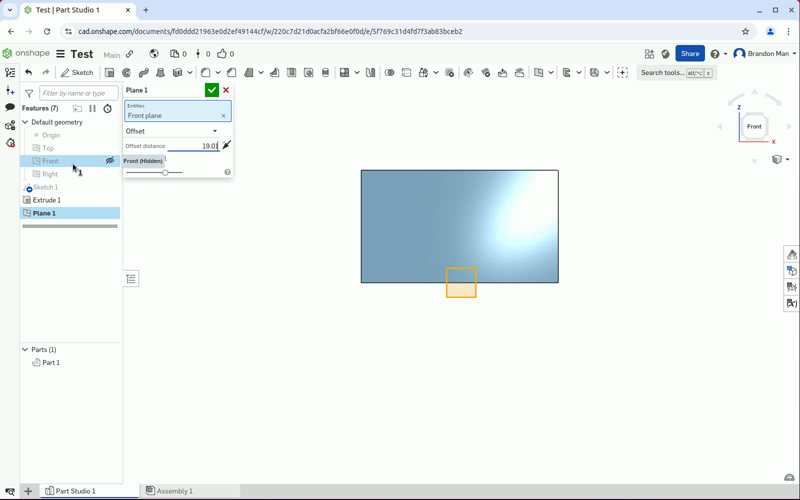
key(enter, 2)
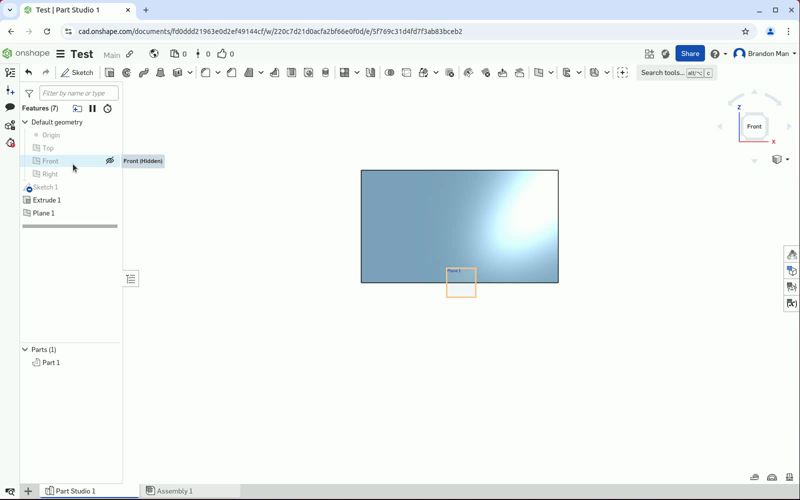
key(shift+s)
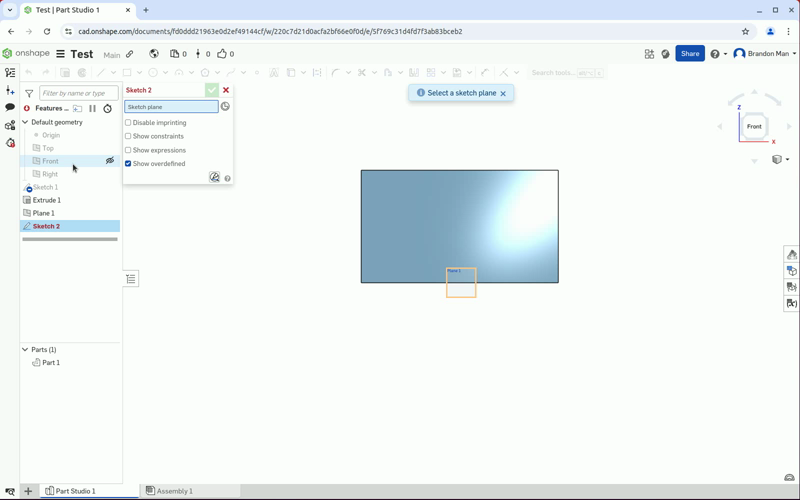
mouse_move(73, 215)
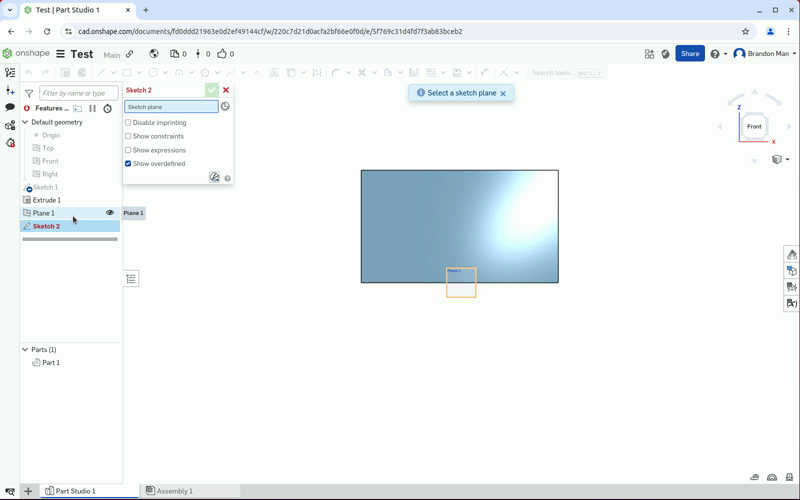
click(73, 215)
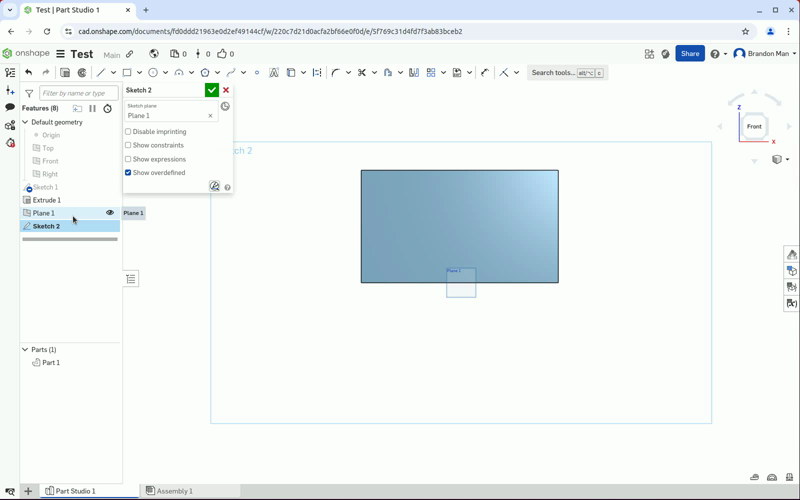
mouse_move(73, 352)
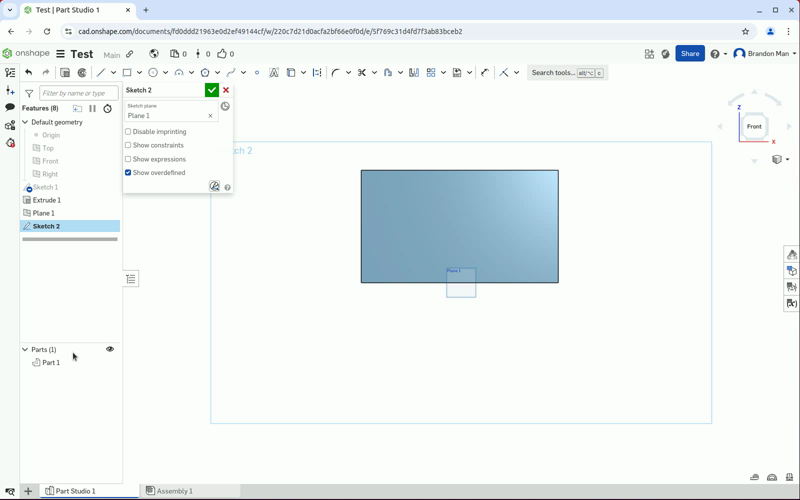
key(y)
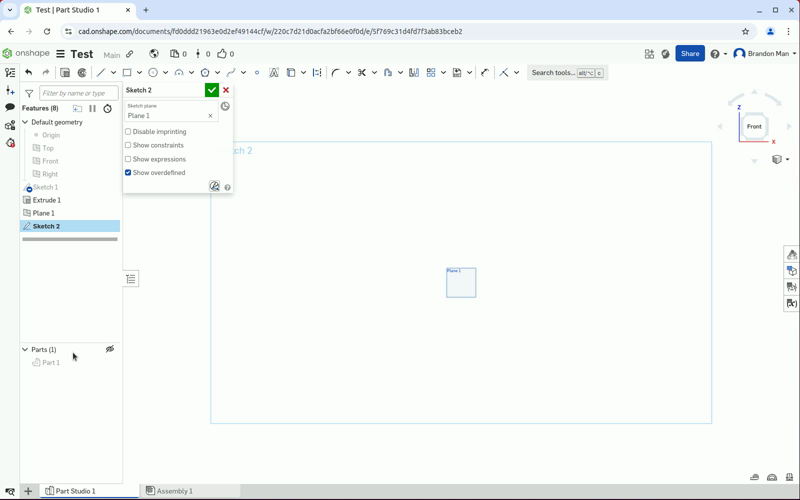
key(c)
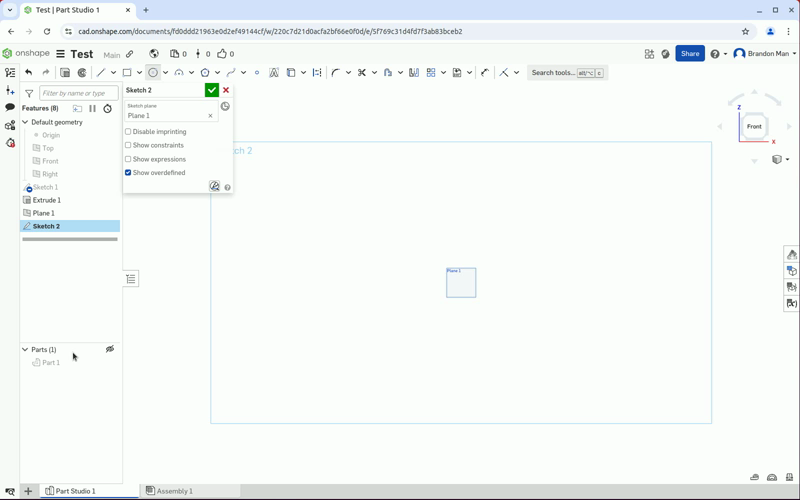
key_down(shift)
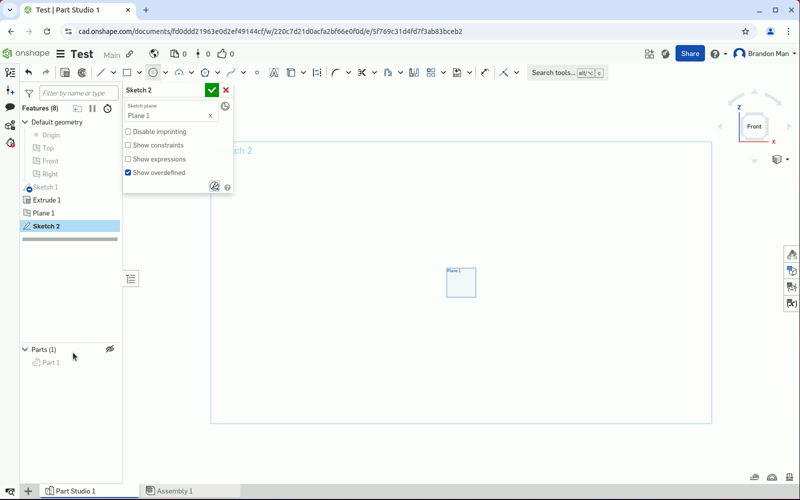
mouse_move(377, 224)
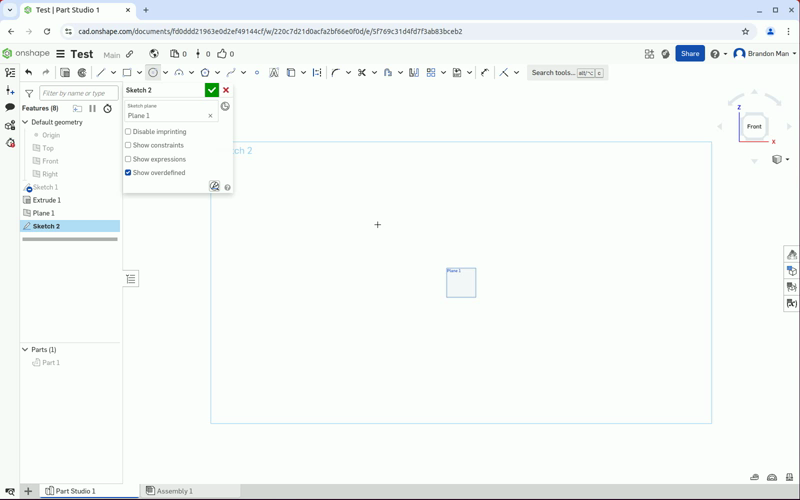
click(377, 224)
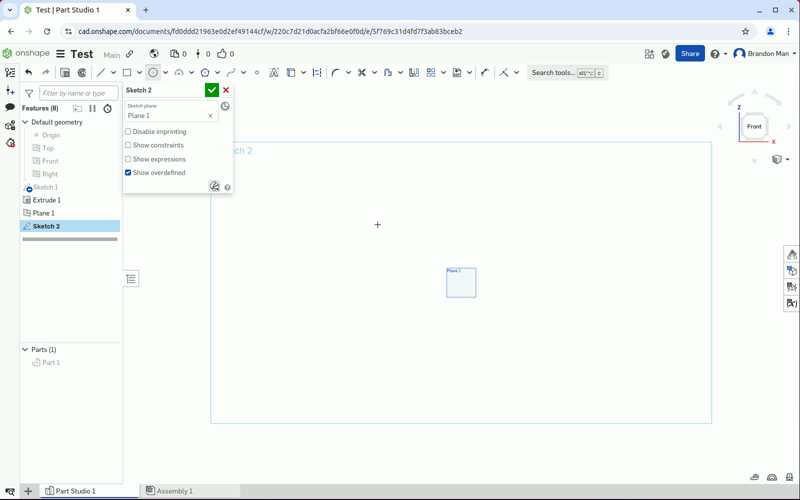
key_up(shift)
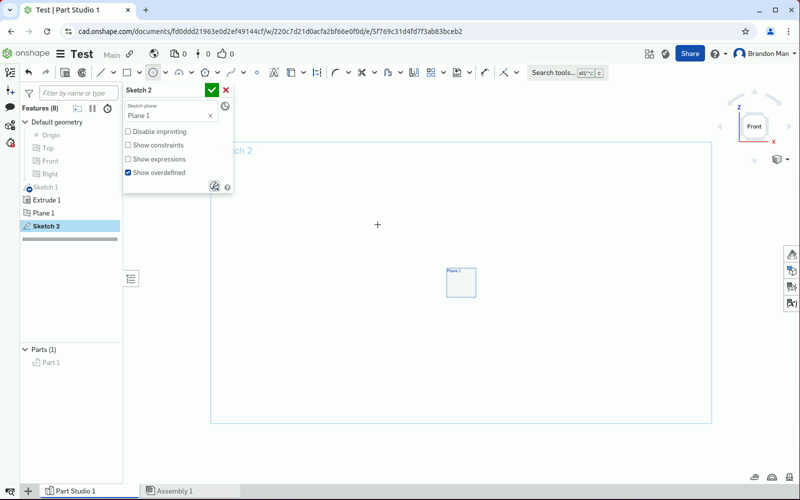
mouse_move(392, 224)
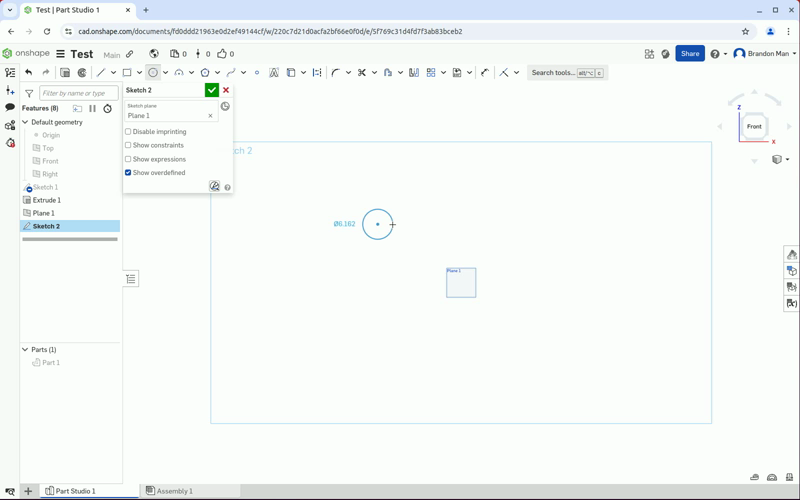
click(392, 224)
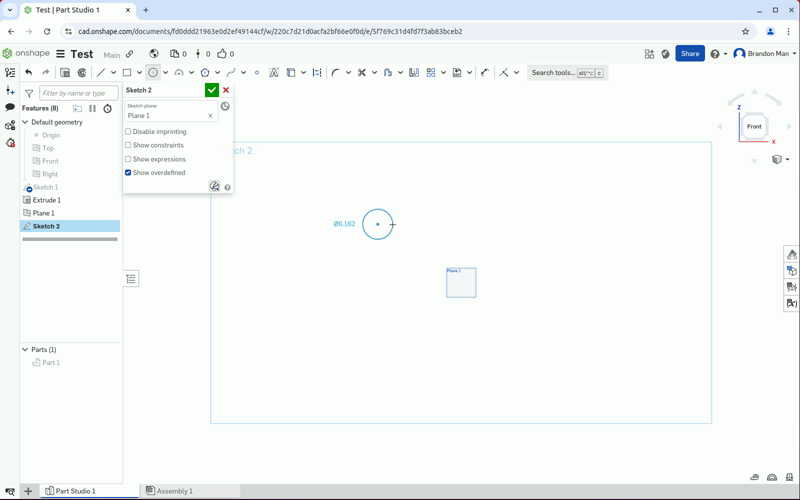
key(esc)
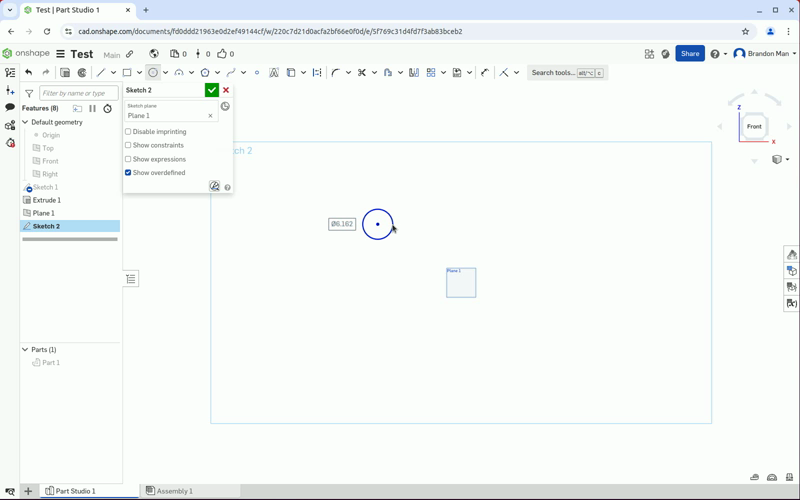
mouse_move(363, 227)
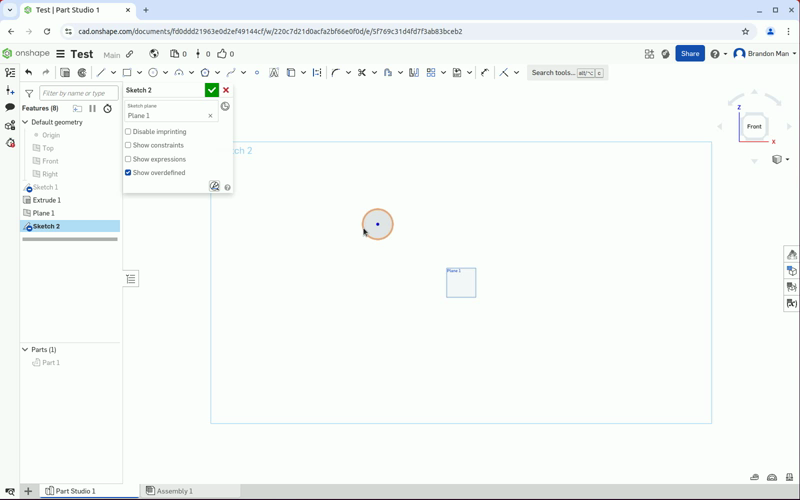
scroll(6)
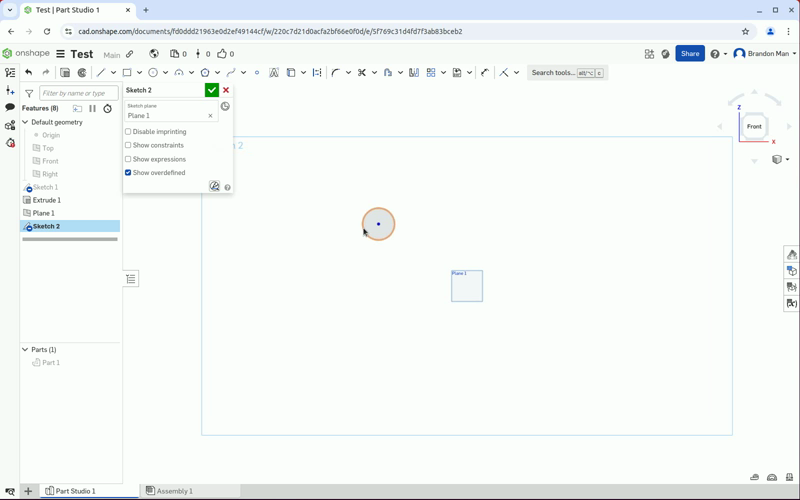
scroll(6)
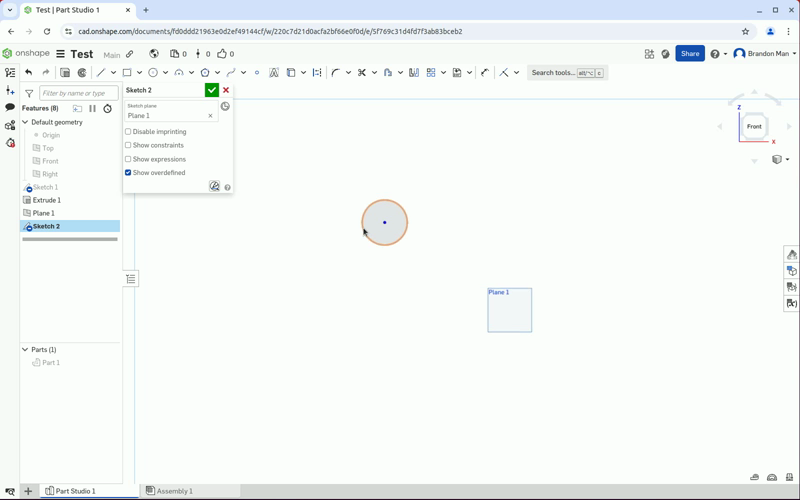
scroll(6)
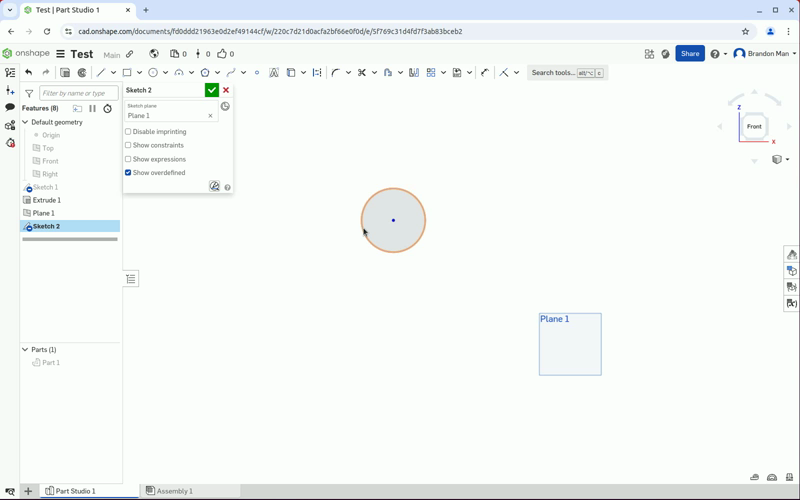
scroll(6)
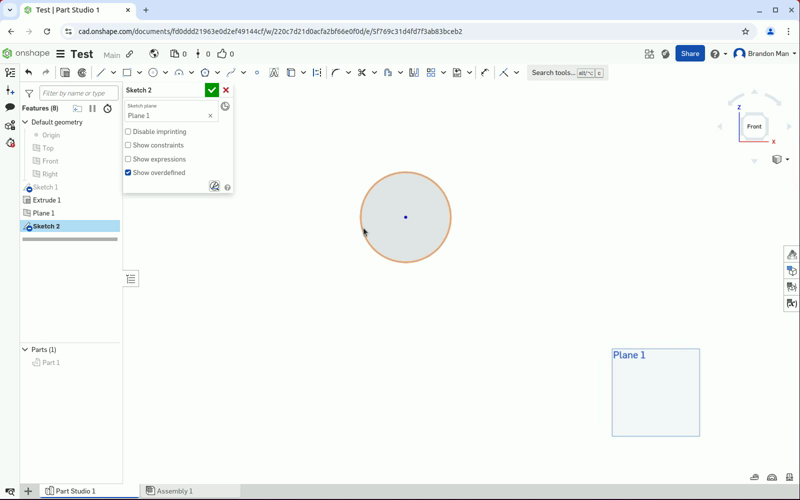
scroll(6)
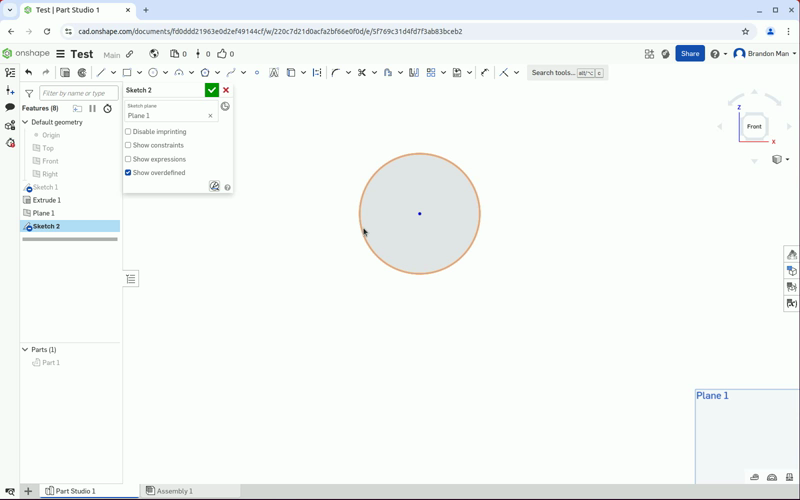
scroll(6)
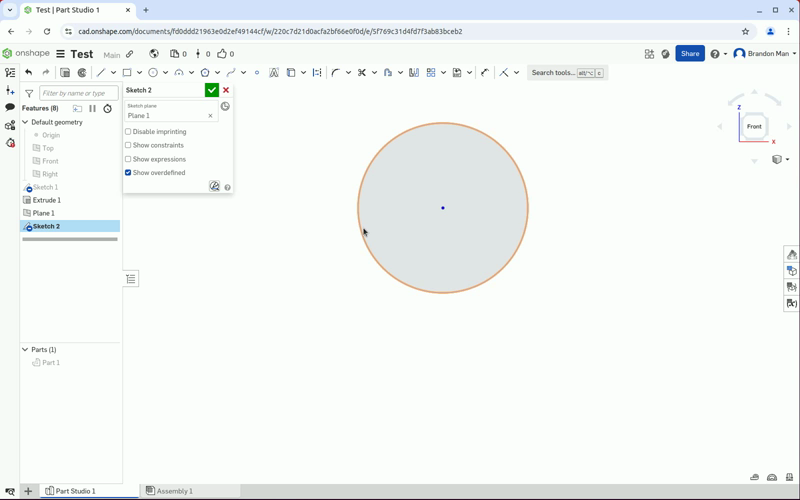
scroll(6)
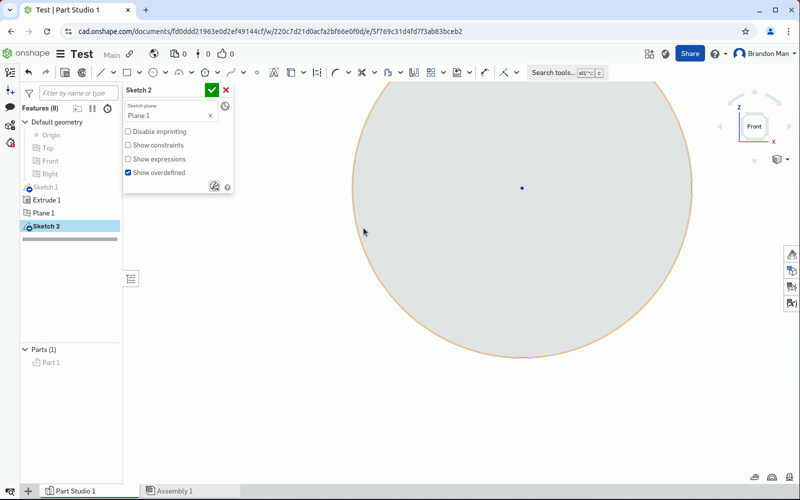
click(363, 227)
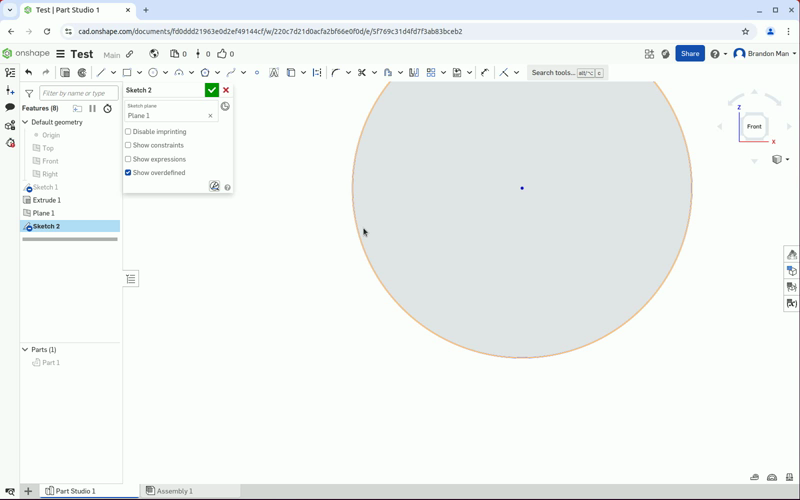
scroll(-6)
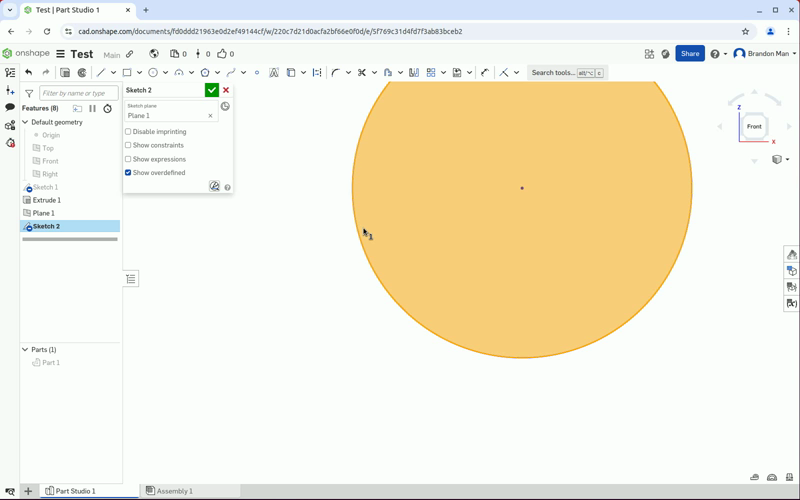
scroll(-6)
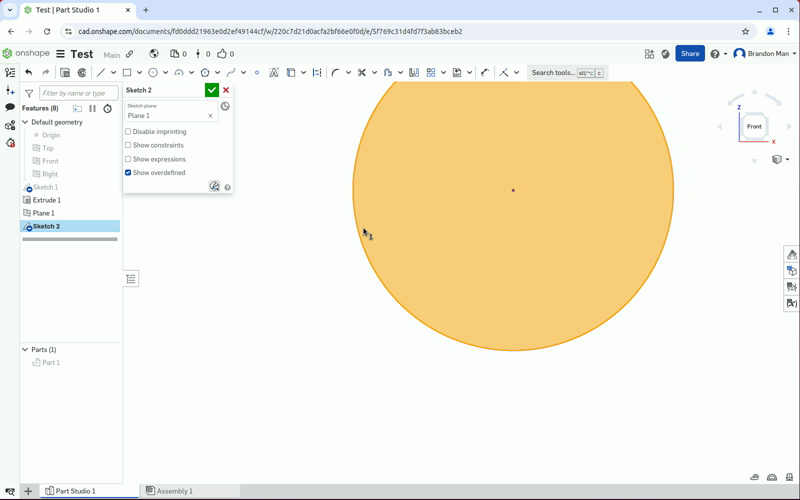
scroll(-6)
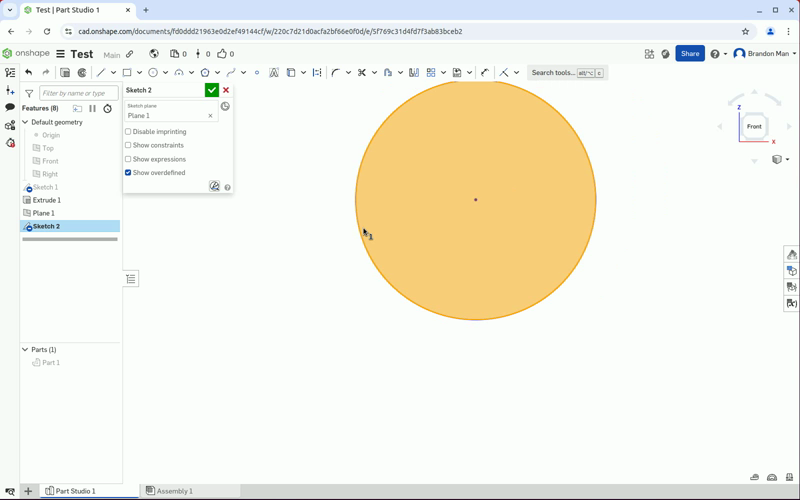
scroll(-6)
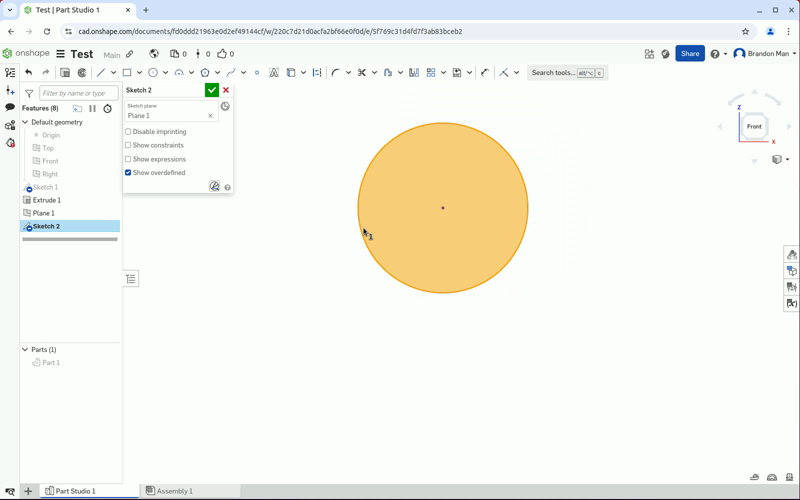
scroll(-6)
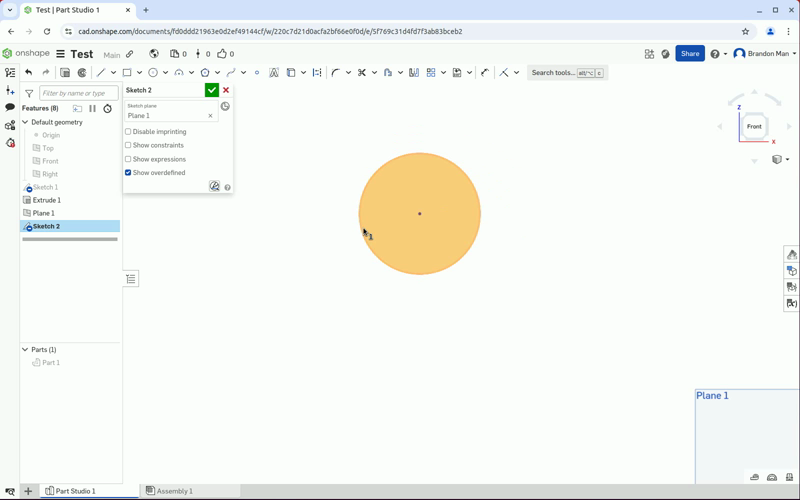
scroll(-6)
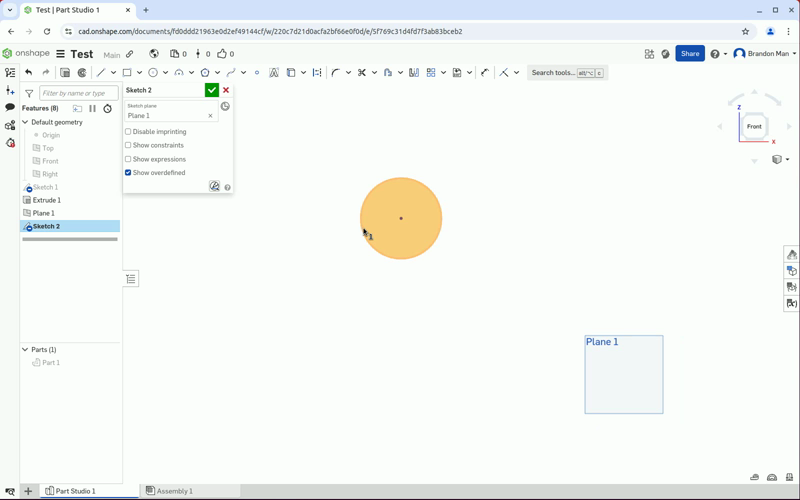
scroll(-6)
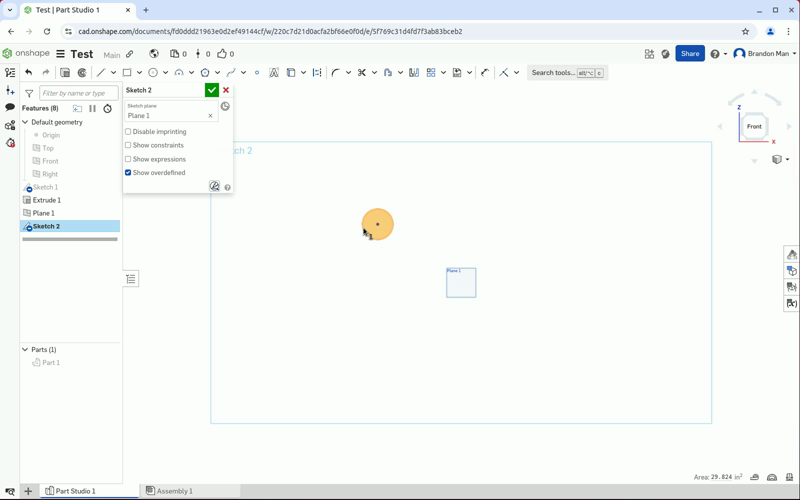
mouse_move(73, 352)
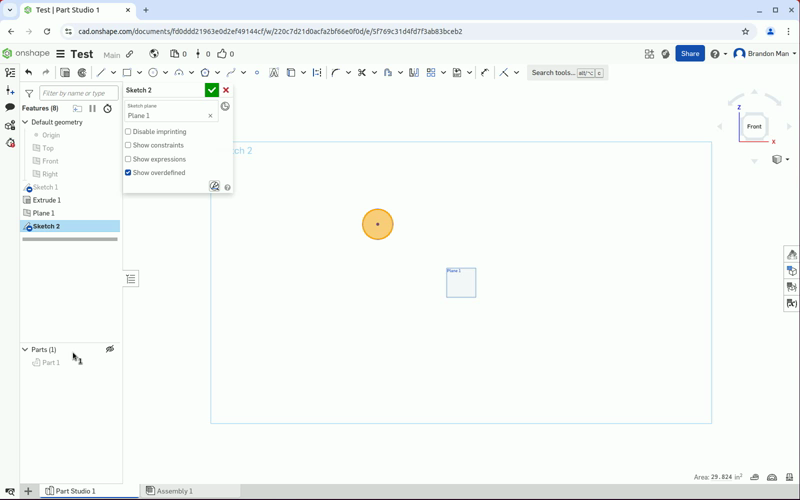
key(shift+y)
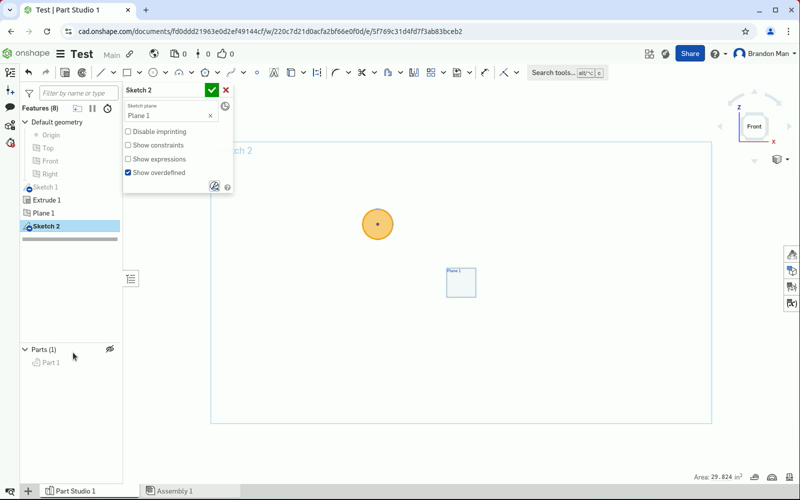
key(shift+e)
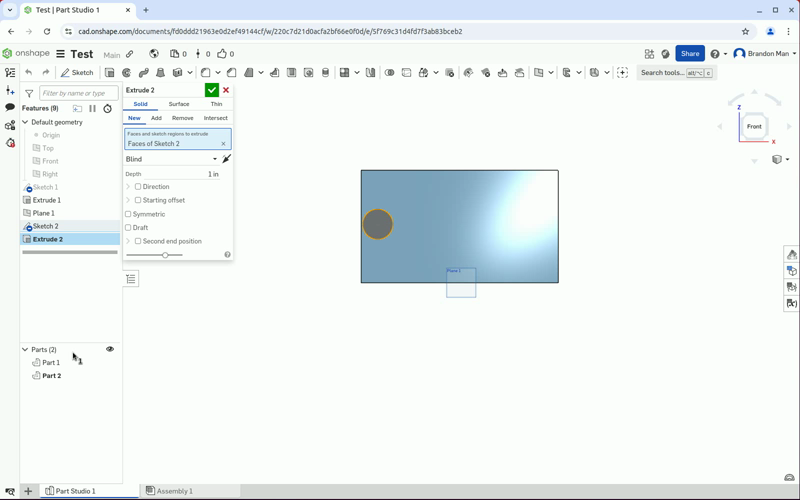
mouse_move(143, 106)
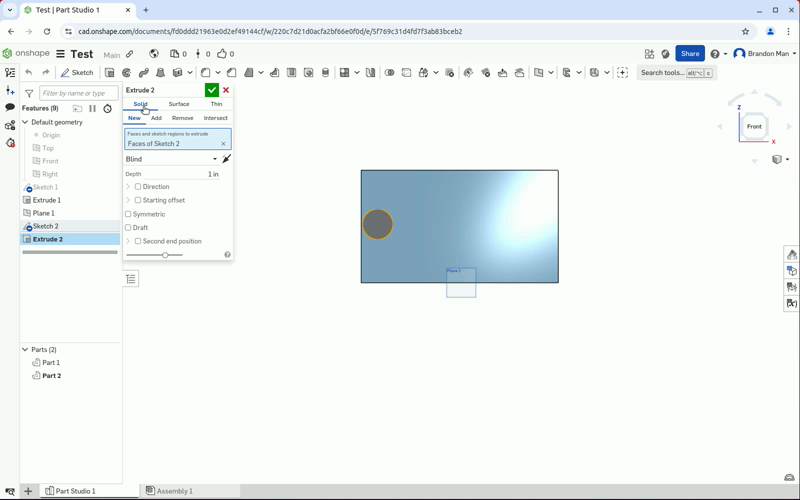
click(143, 106)
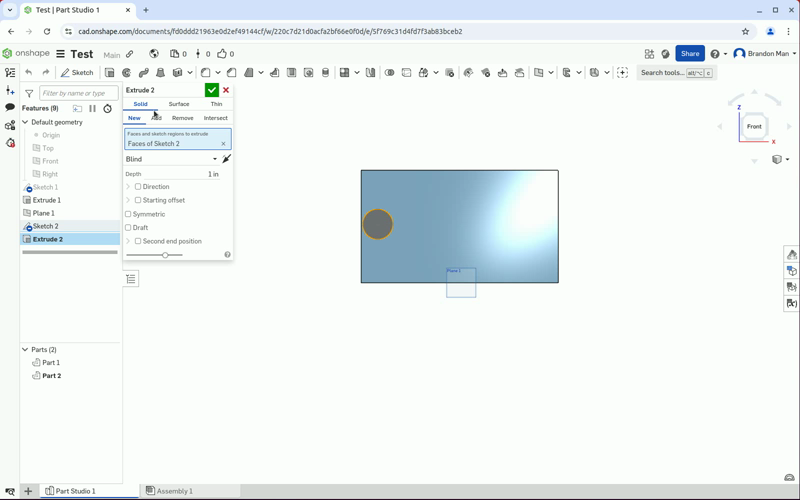
mouse_move(186, 120)
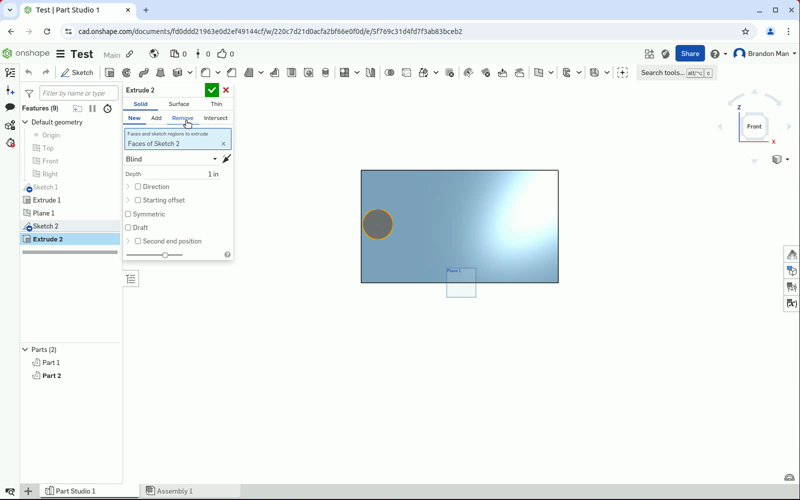
click(186, 120)
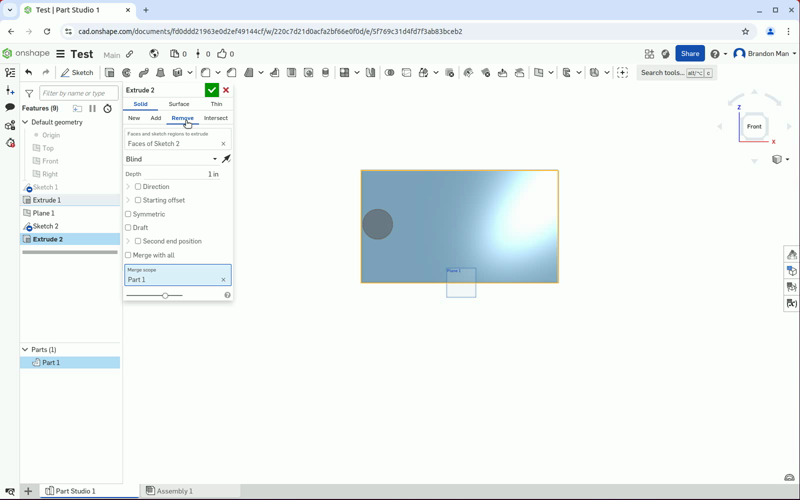
key(tab, 4)
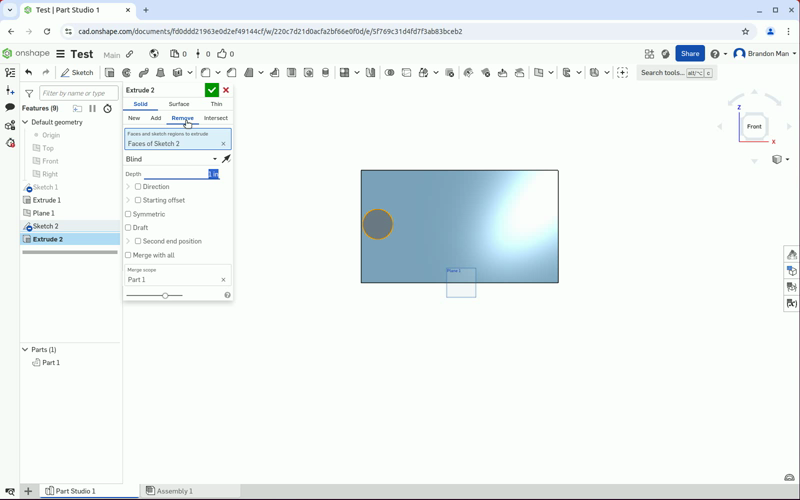
text(6.74)
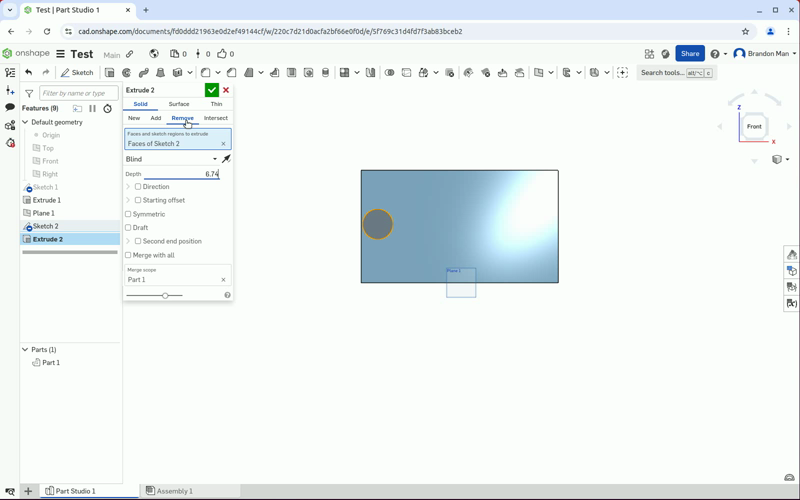
key(tab, 6)
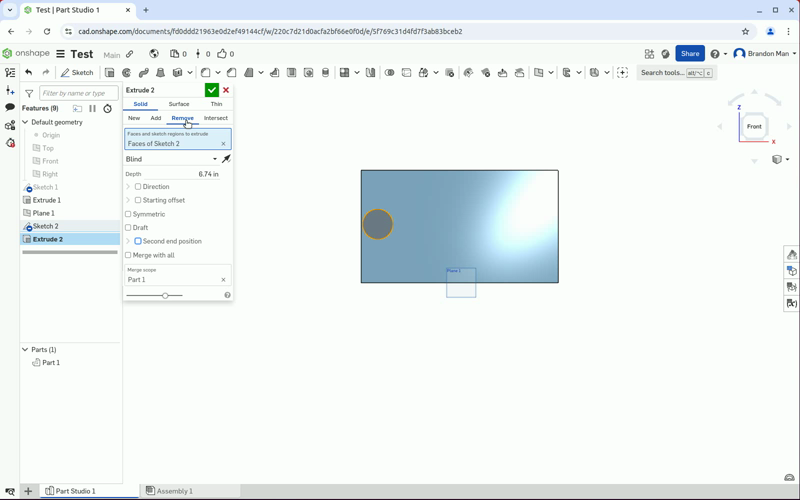
key(space)
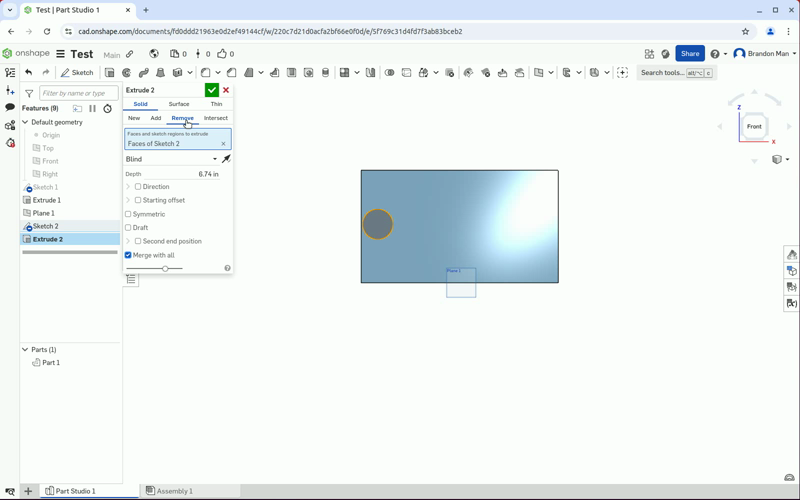
key(enter)
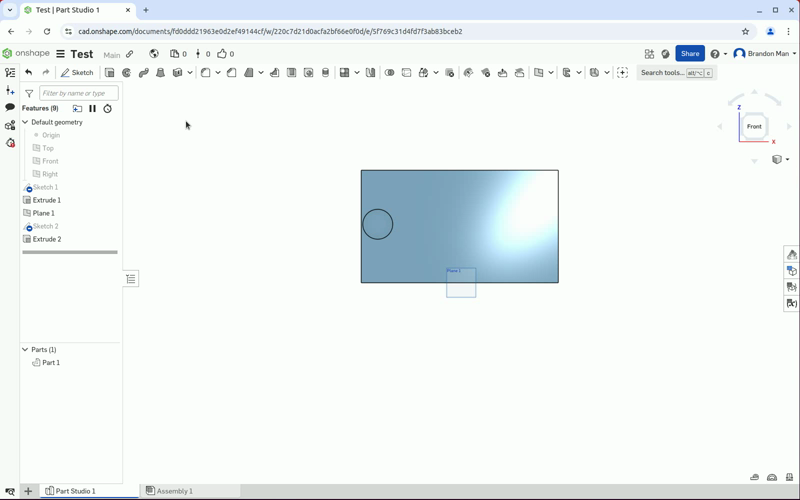
key(shift+h)
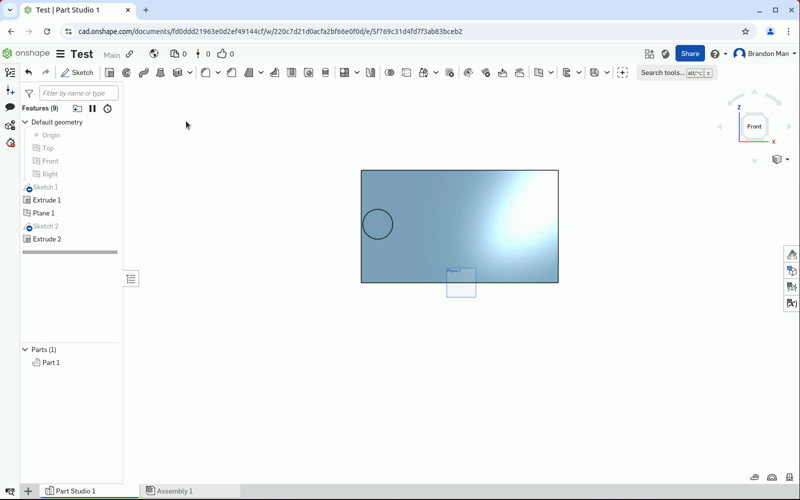
key(shift+h)
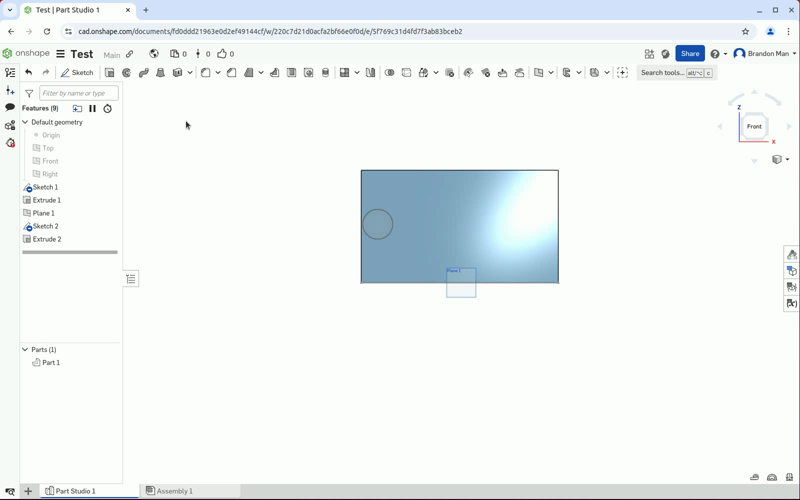
mouse_move(73, 189)
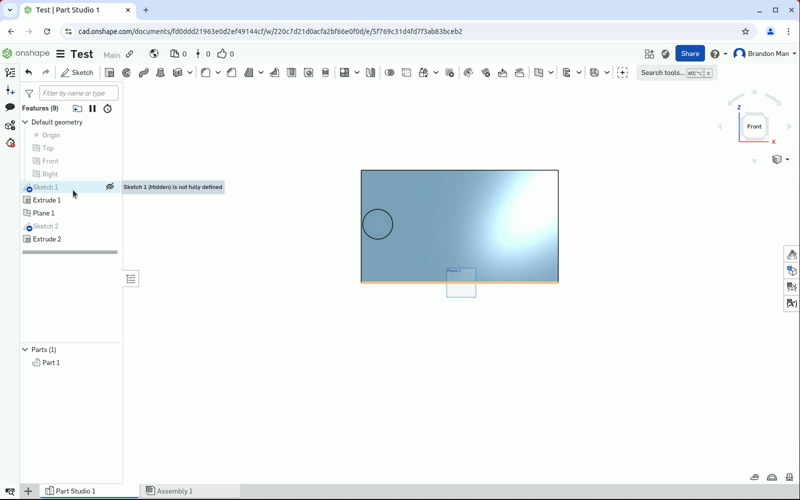
click(73, 189)
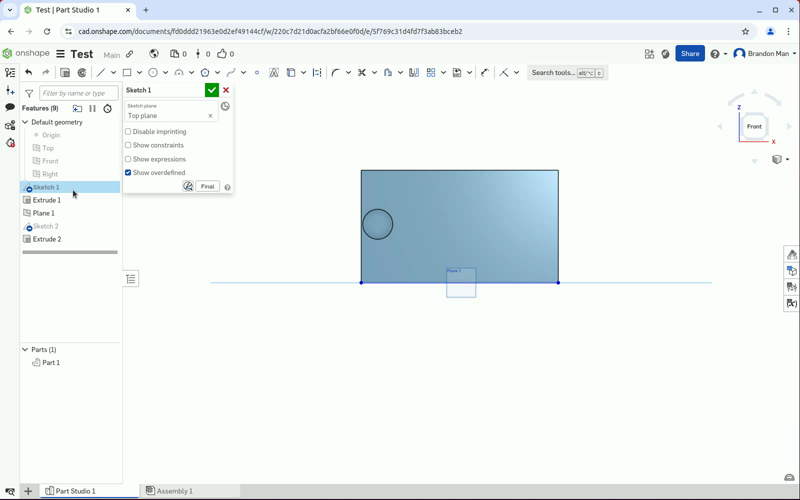
mouse_move(229, 92)
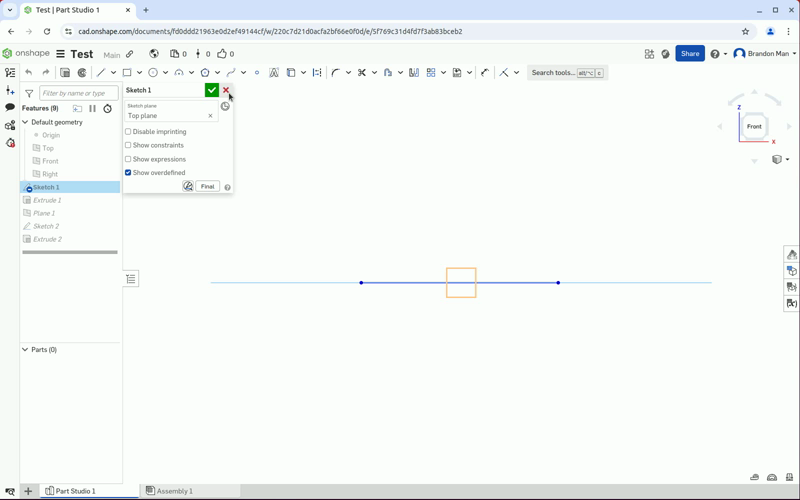
click(229, 92)
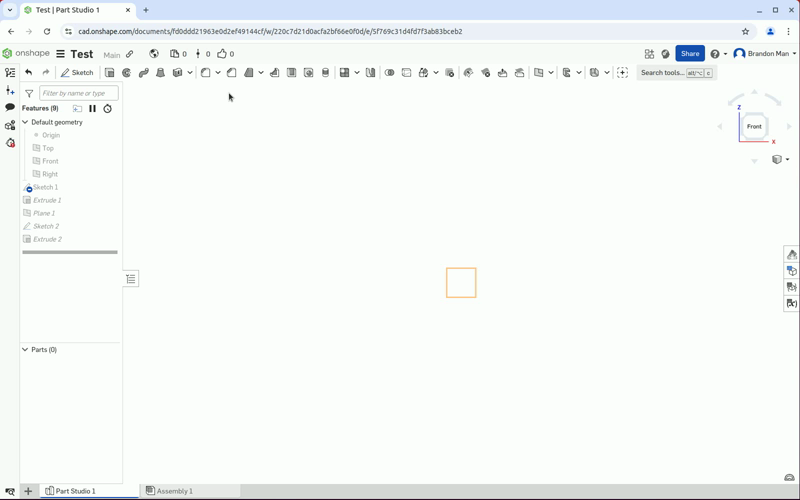
mouse_move(73, 352)
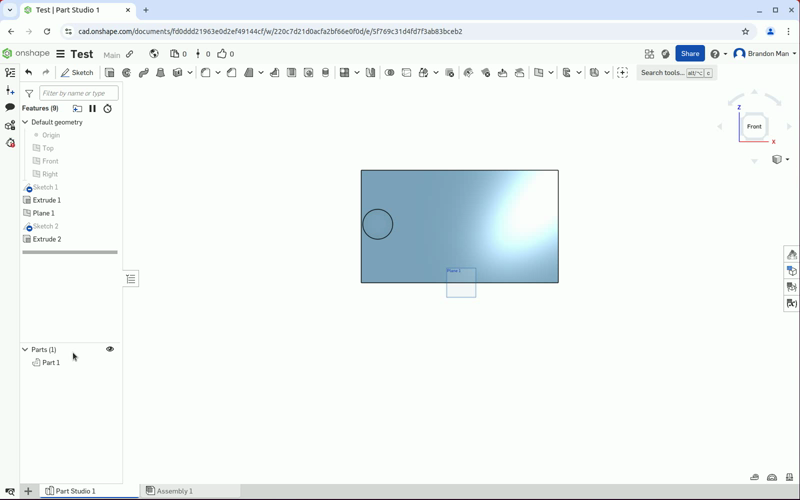
key(y)
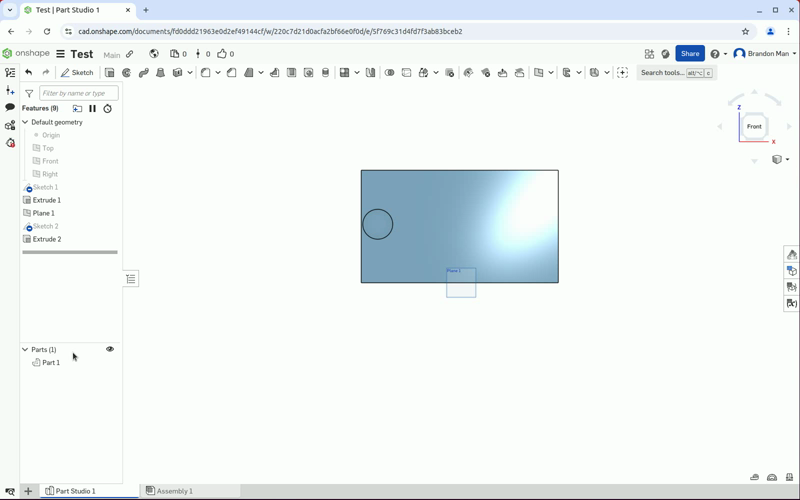
key(shift+p)
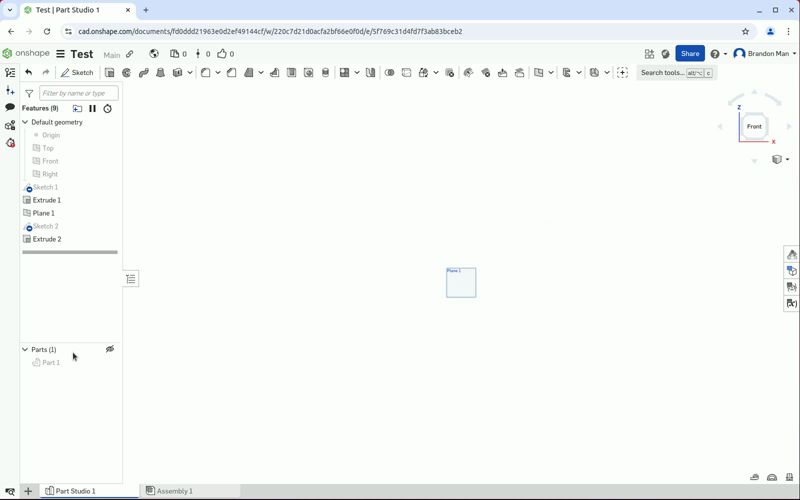
key(space)
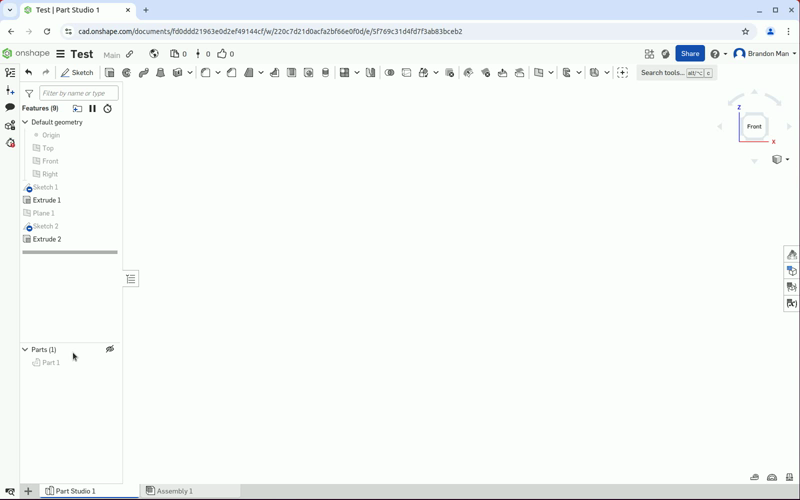
key_down(shift)
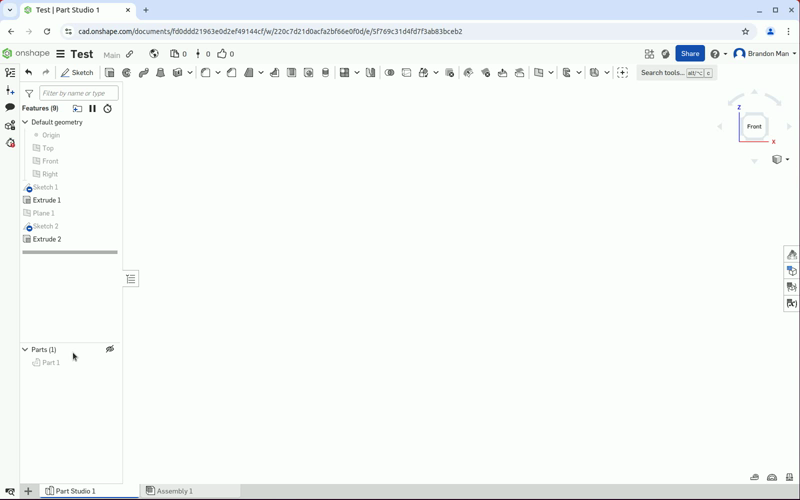
key(down)
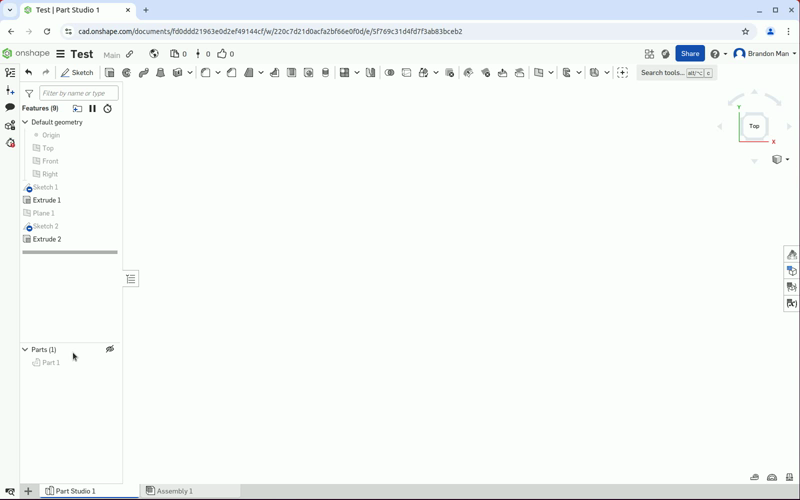
key_up(shift)
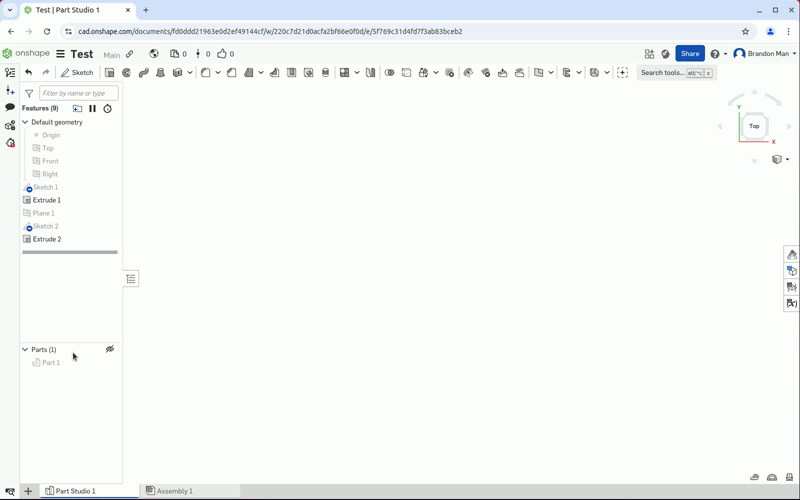
mouse_move(73, 352)
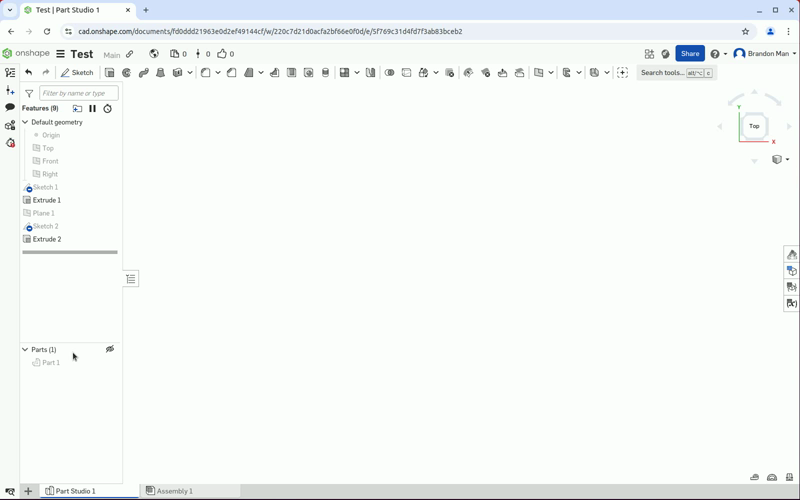
key(shift+y)
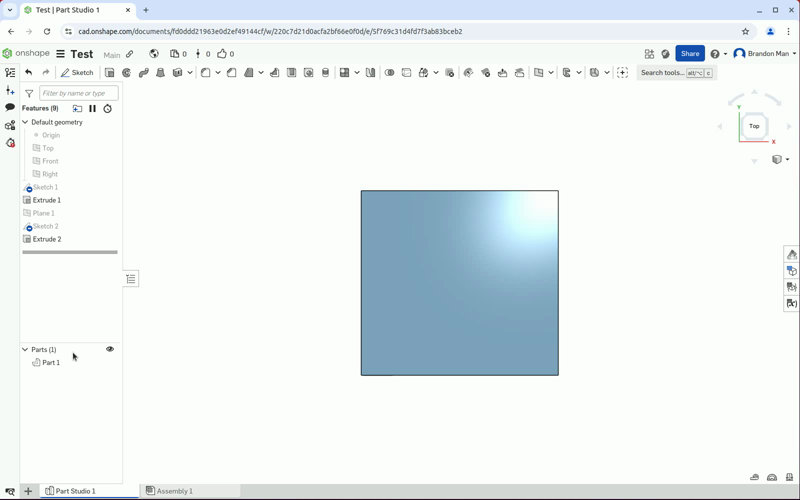
mouse_move(541, 75)
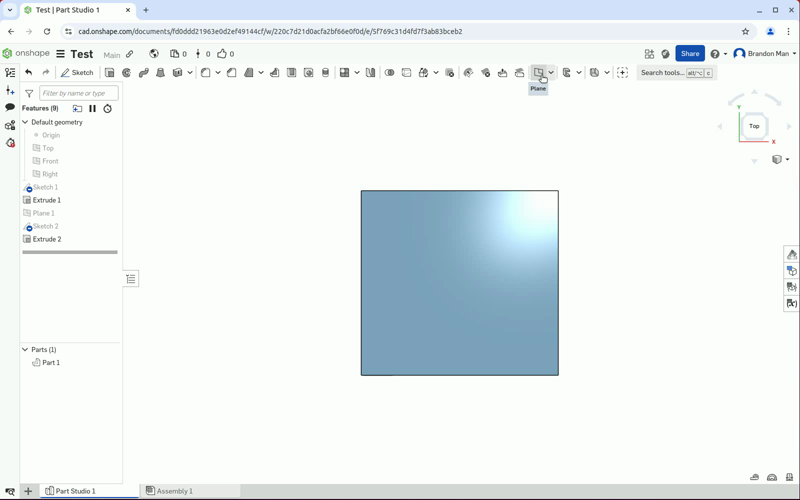
click(541, 75)
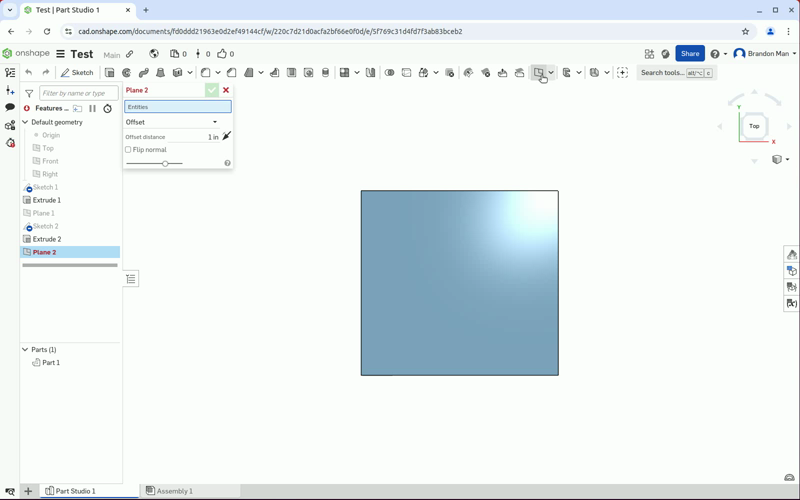
mouse_move(73, 150)
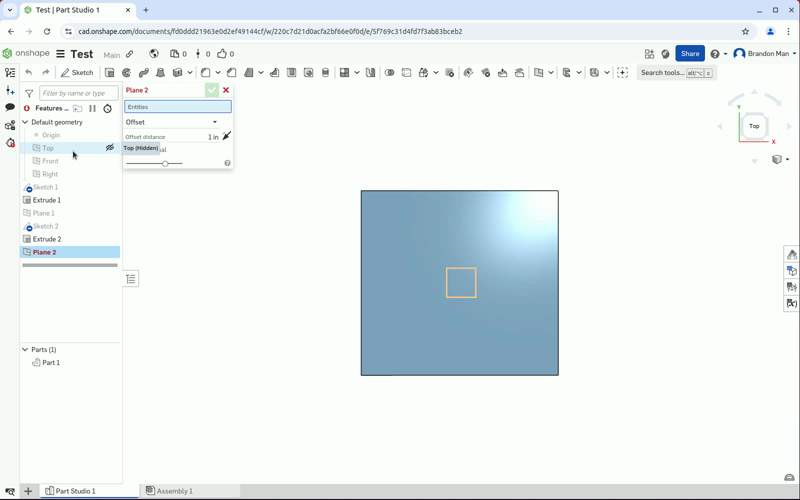
click(73, 150)
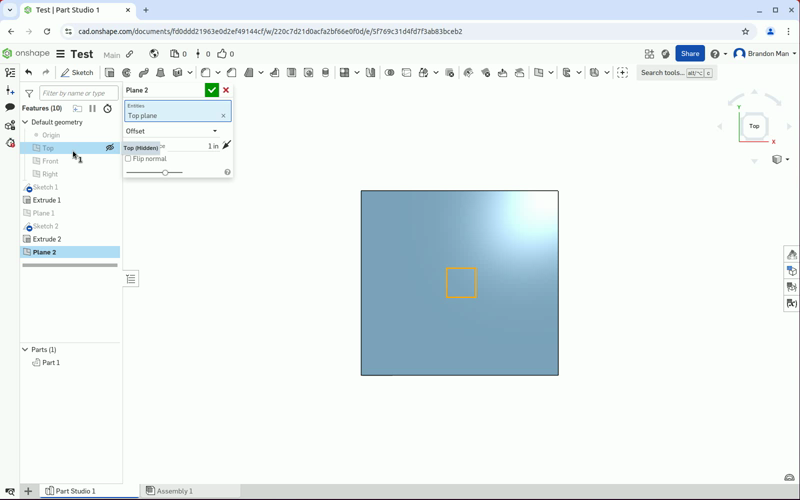
key(tab, 2)
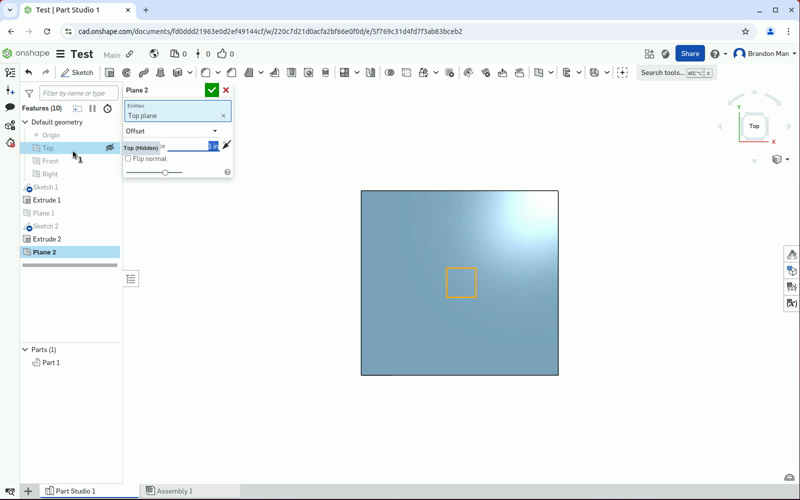
text(23.108)
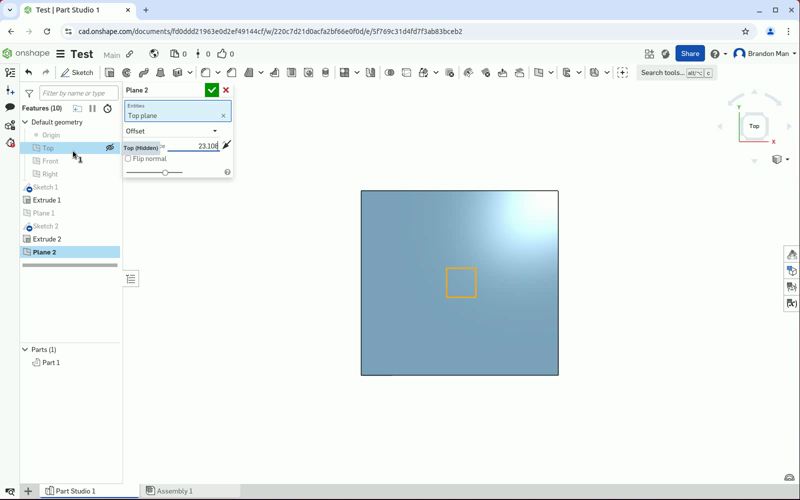
key(enter, 2)
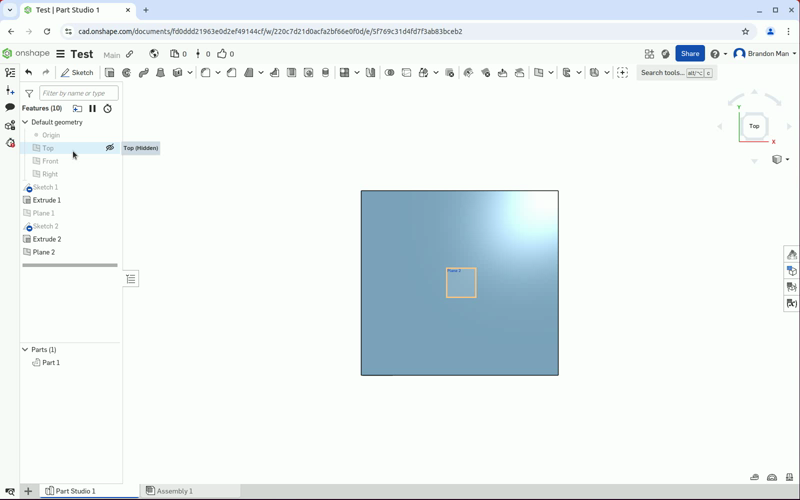
key(shift+s)
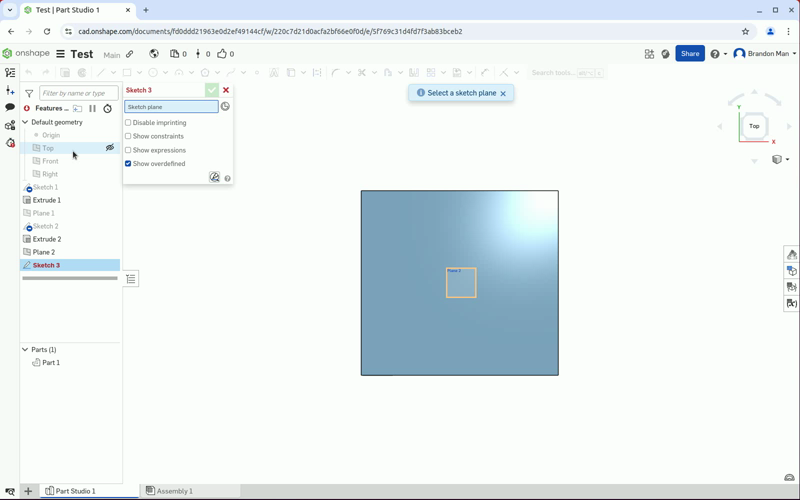
mouse_move(73, 254)
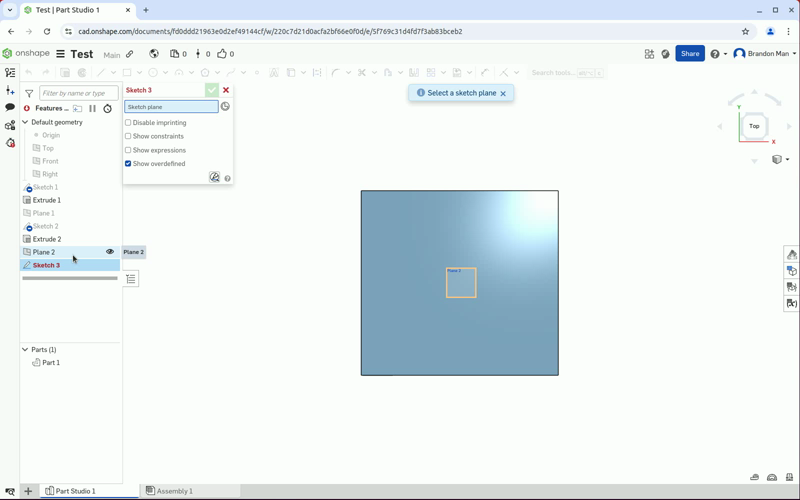
click(73, 254)
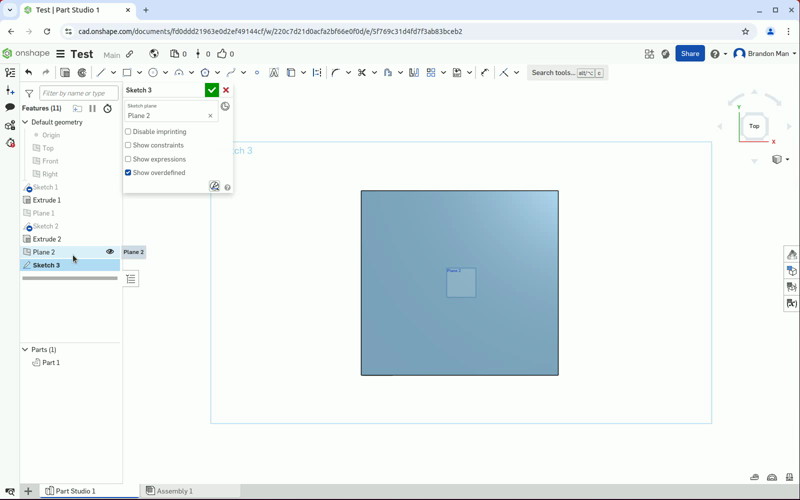
mouse_move(73, 352)
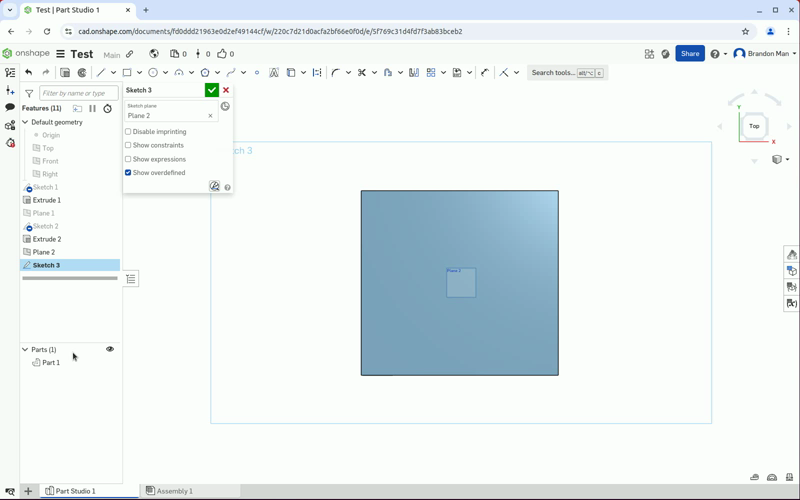
key(y)
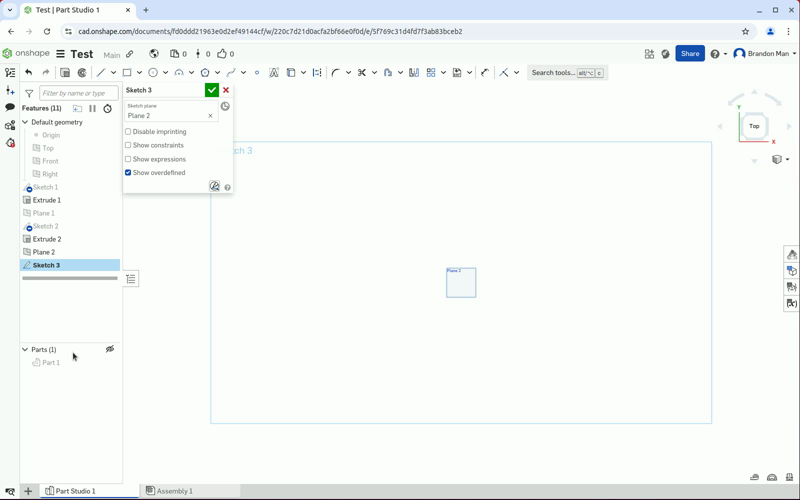
key(c)
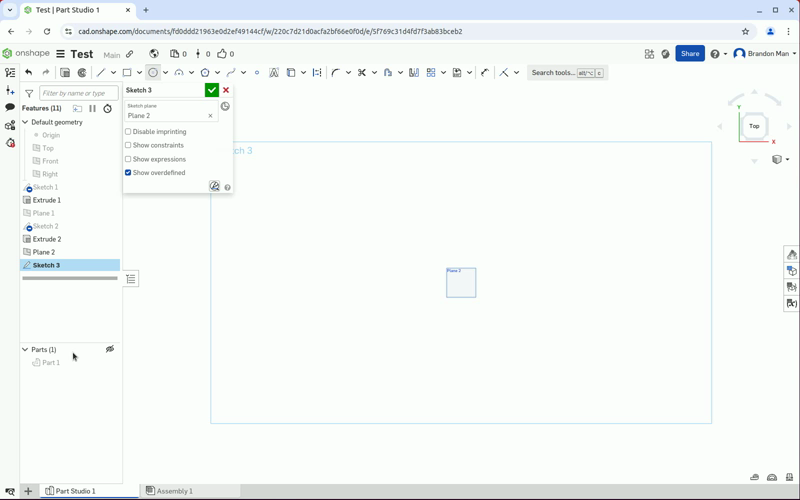
key_down(shift)
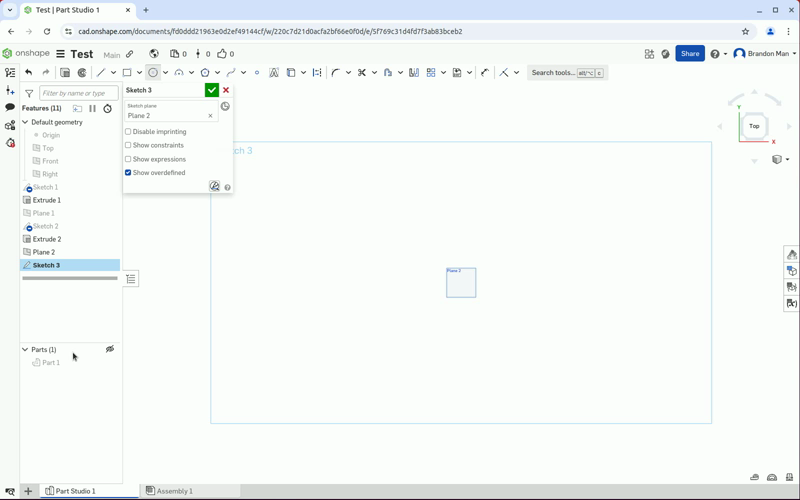
mouse_move(475, 282)
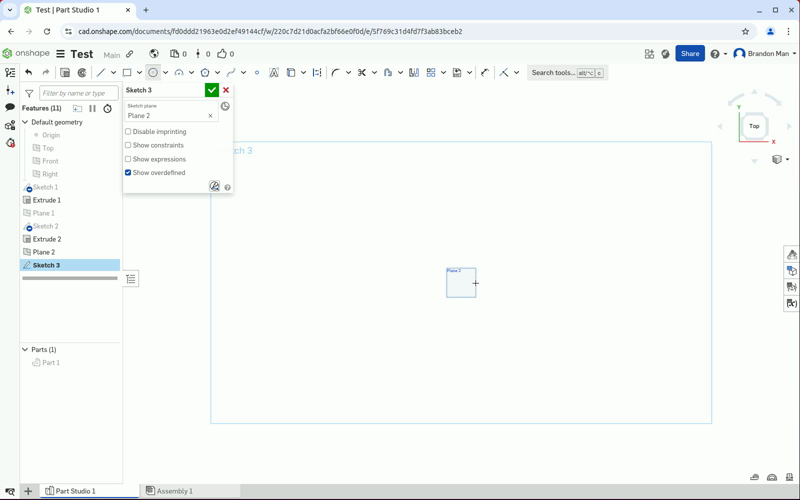
click(475, 282)
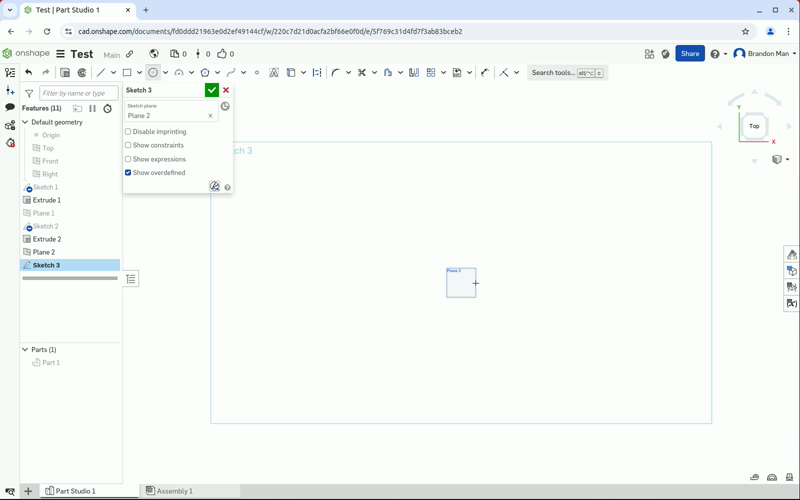
key_up(shift)
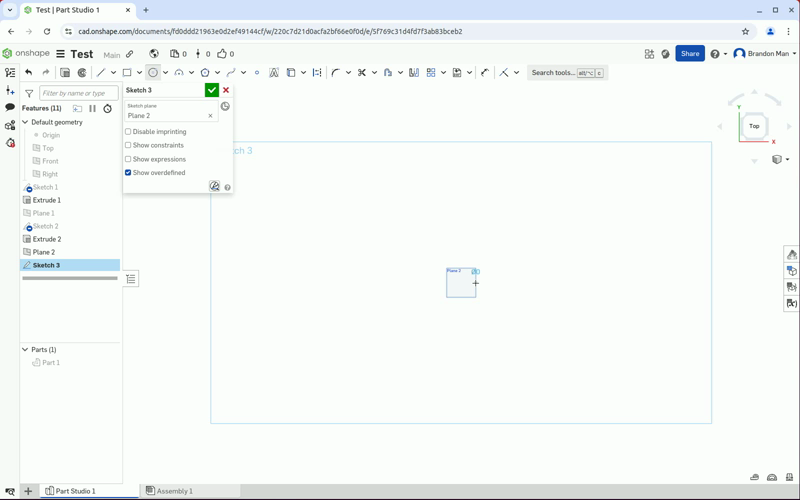
mouse_move(555, 282)
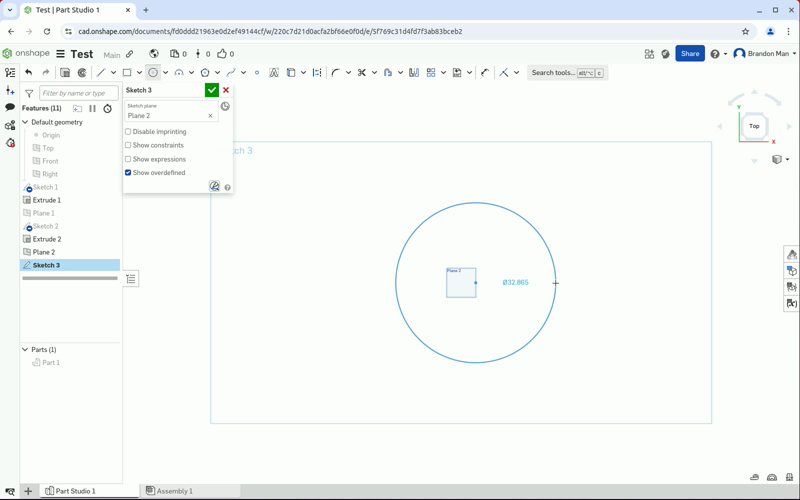
click(555, 282)
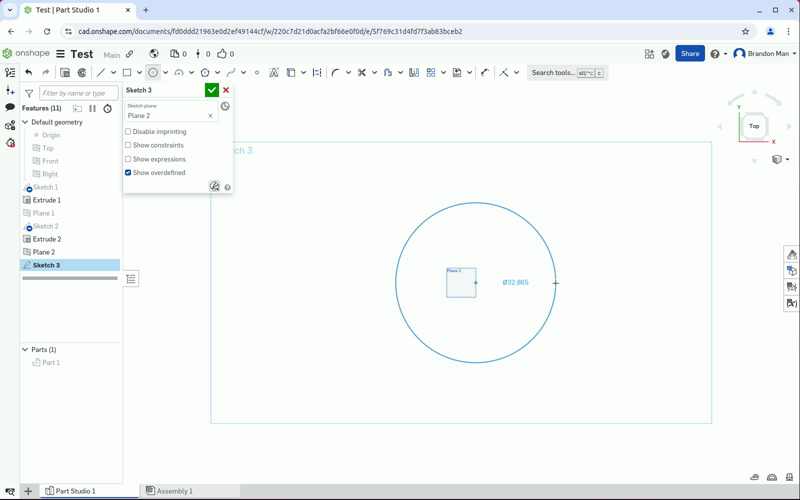
key(esc)
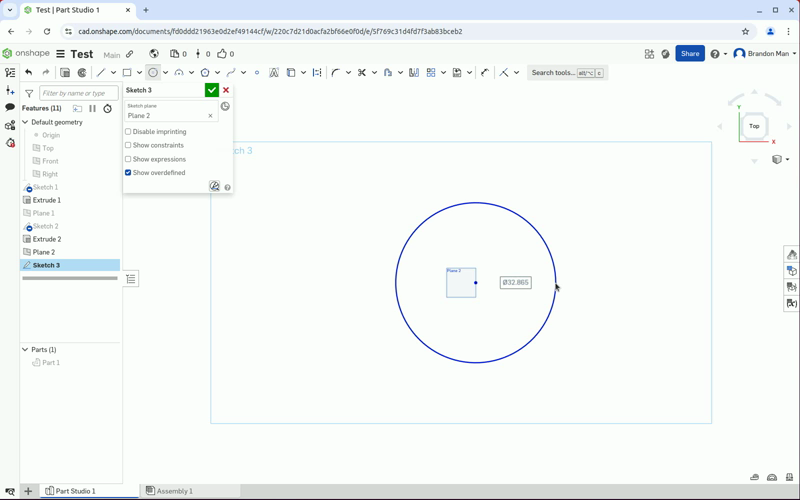
mouse_move(510, 294)
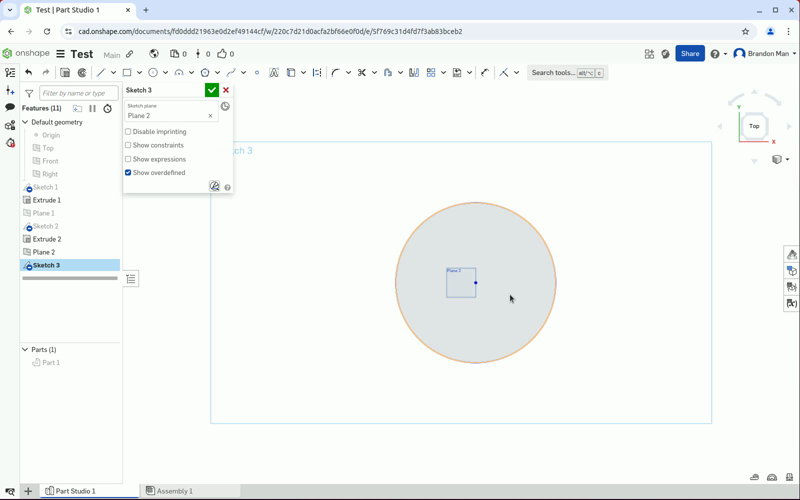
click(510, 294)
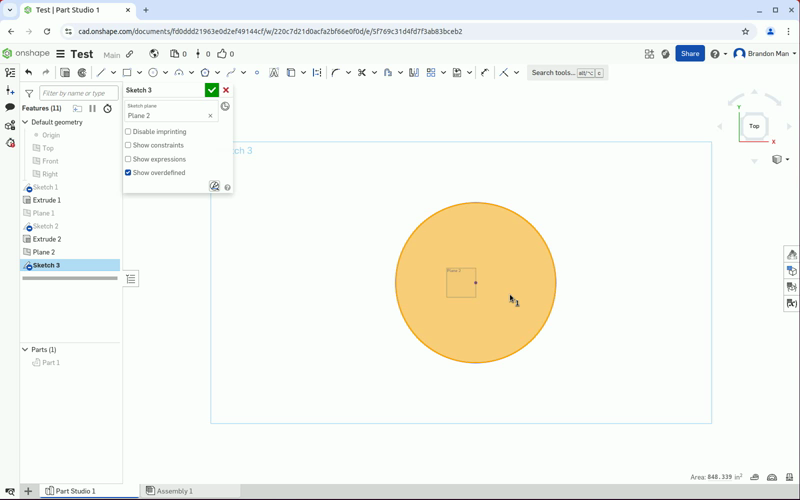
mouse_move(73, 352)
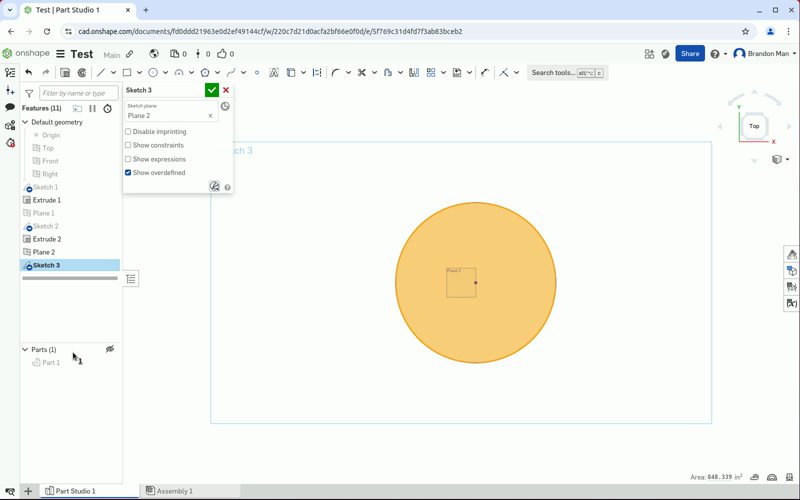
key(shift+y)
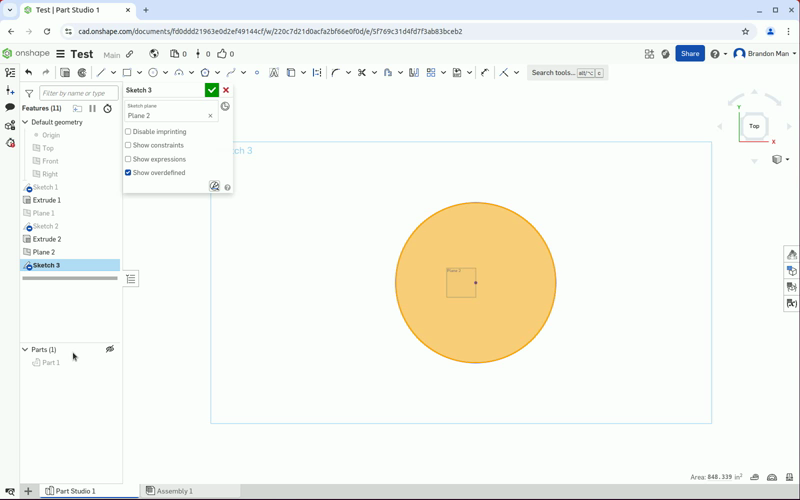
key(shift+e)
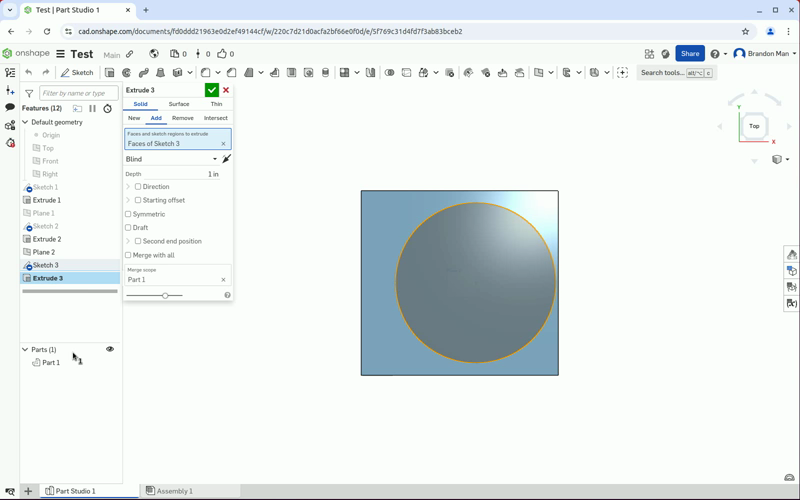
mouse_move(143, 106)
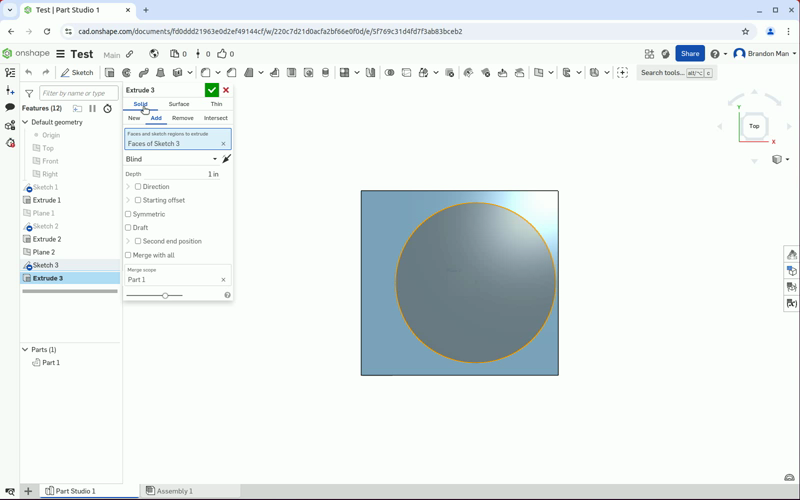
click(143, 106)
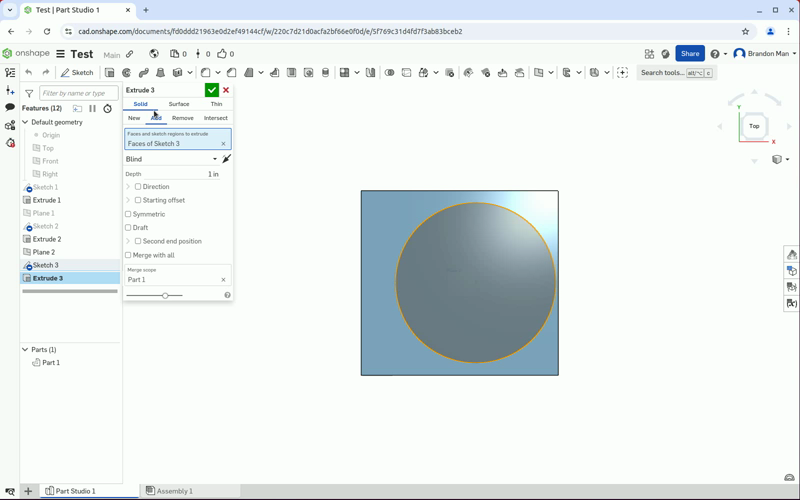
mouse_move(186, 120)
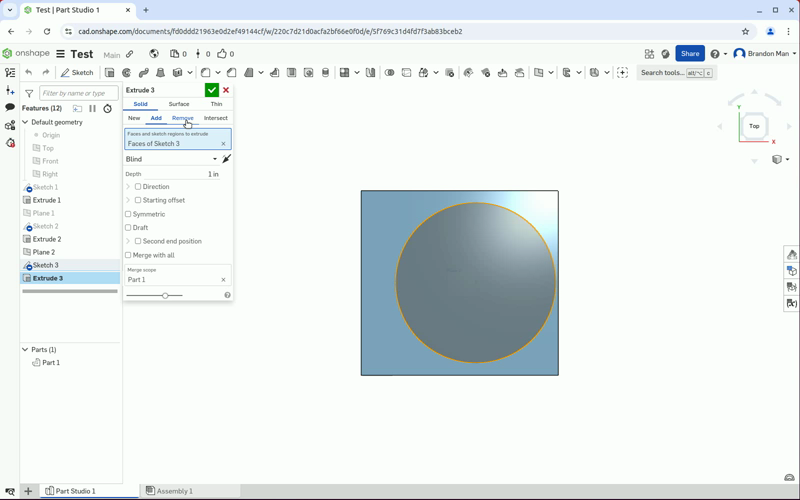
click(186, 120)
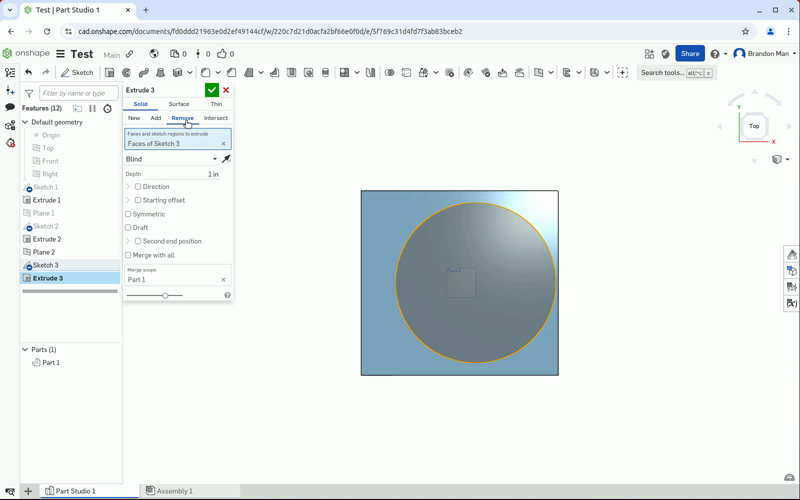
key(tab, 4)
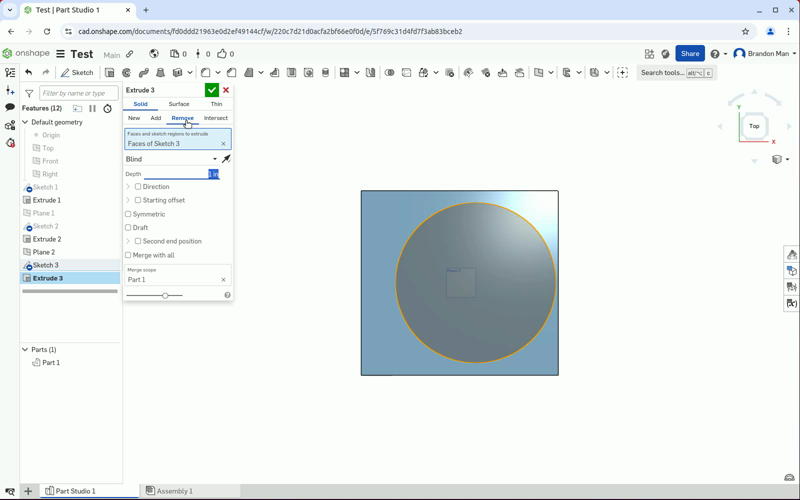
text(2.648)
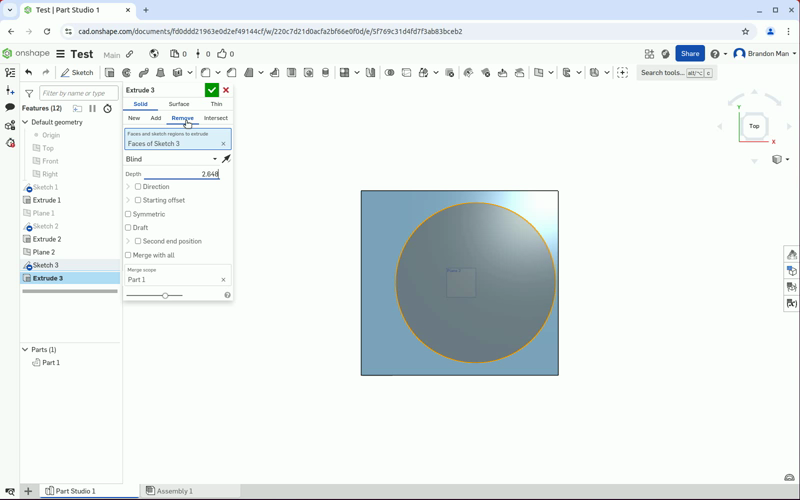
key(tab, 6)
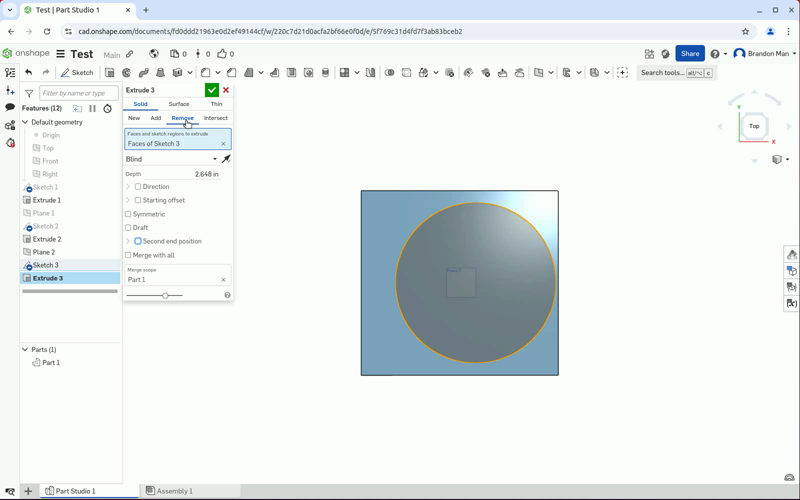
key(space)
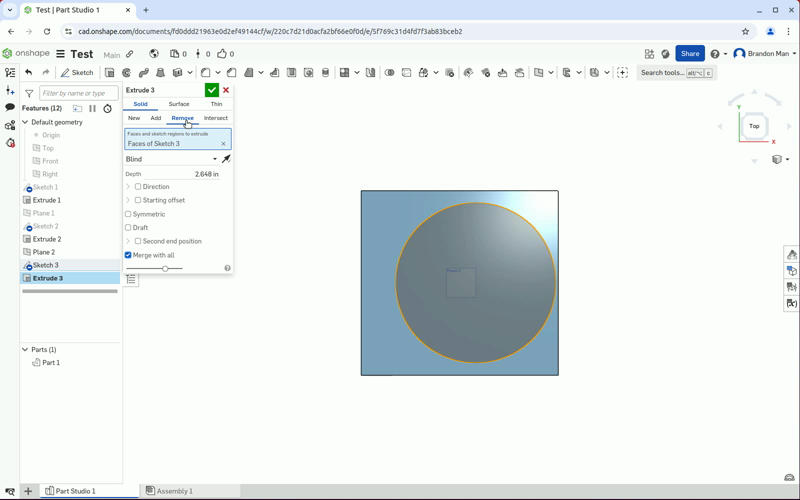
key(enter)
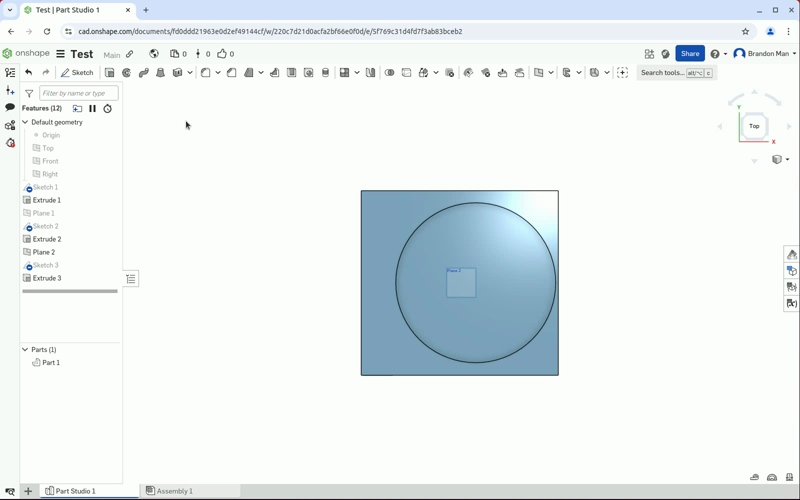
key(shift+h)
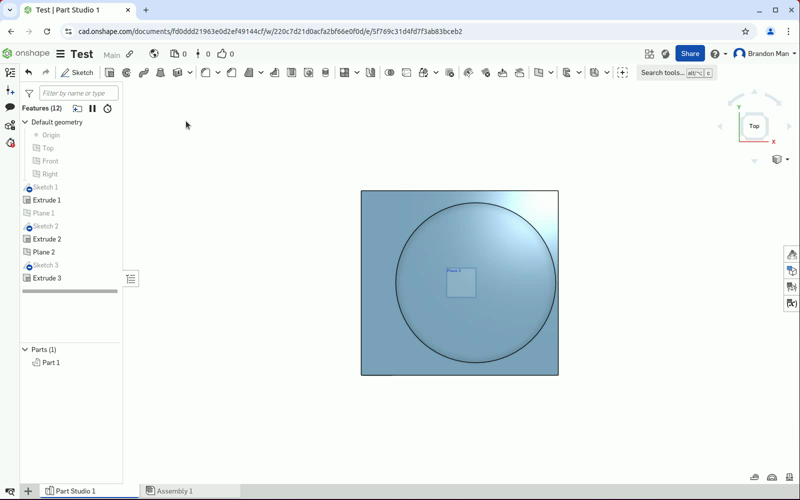
key(shift+h)
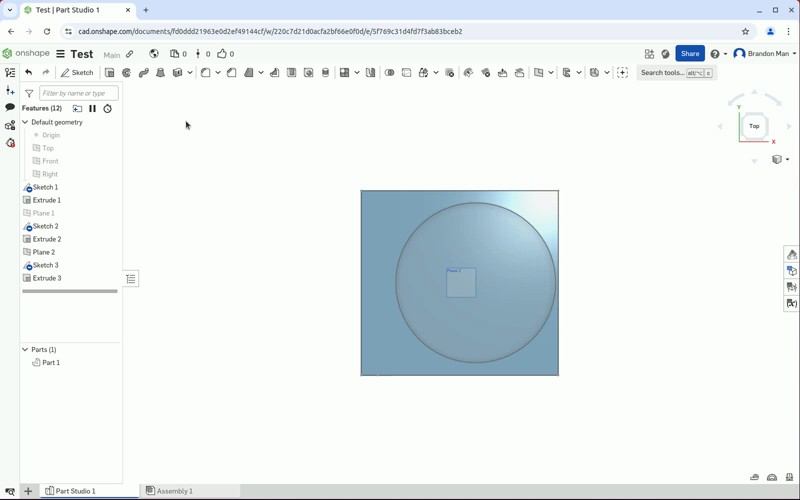
key(shift+7)
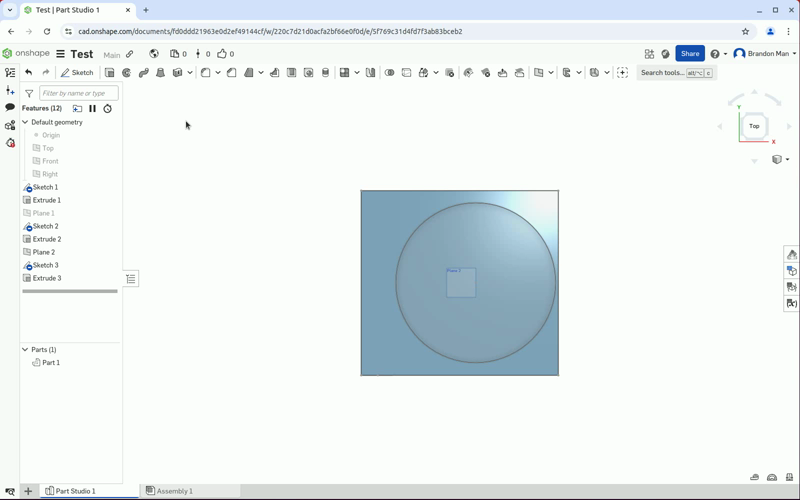
key(up, 3)
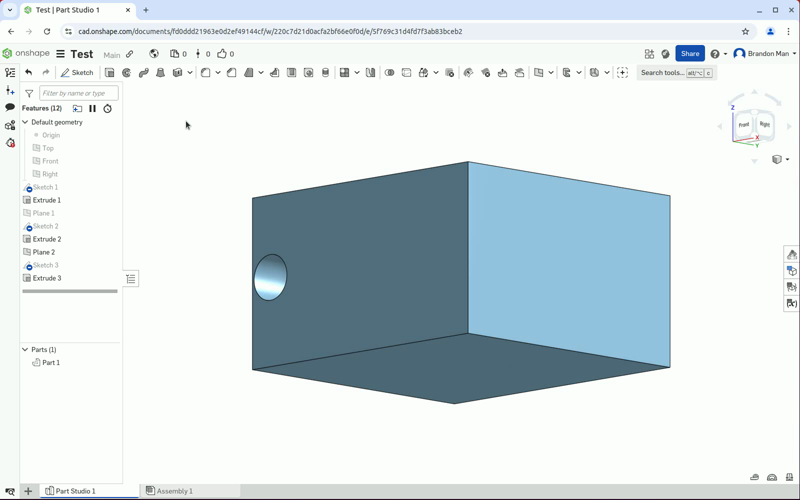
key(left, 3)
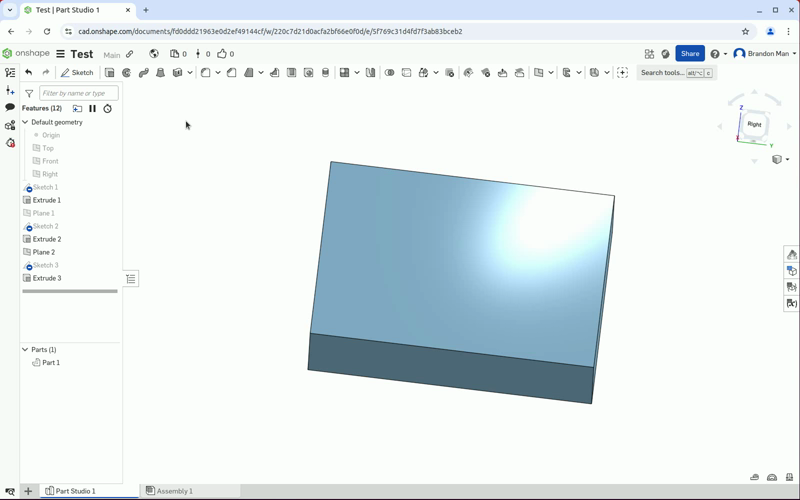
key(right, 3)
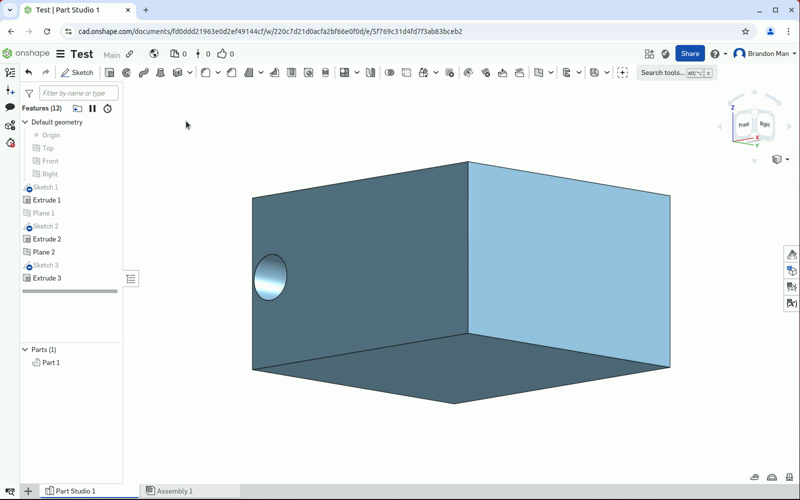
key(down, 3)
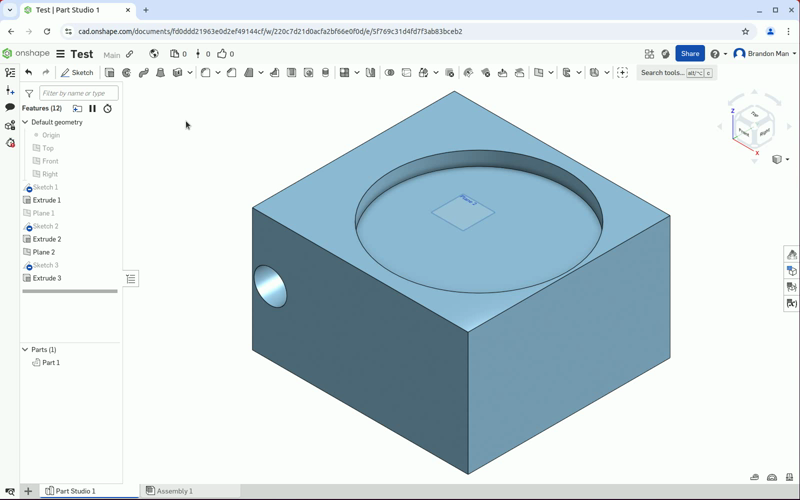
mouse_move(73, 189)
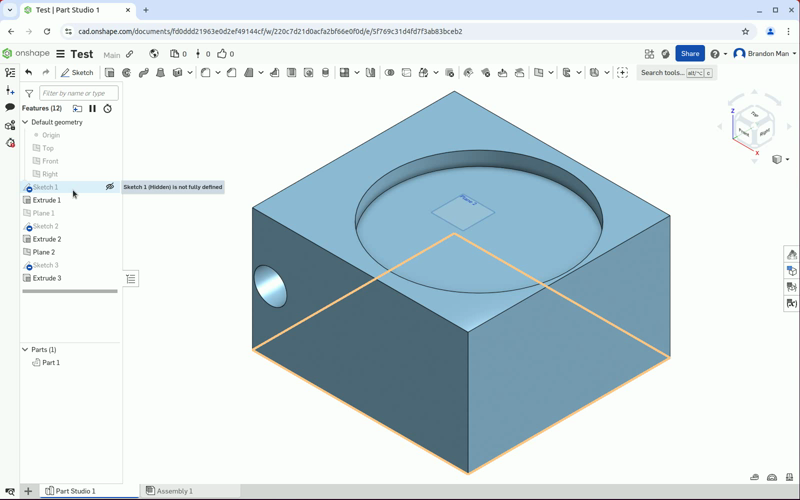
click(73, 189)